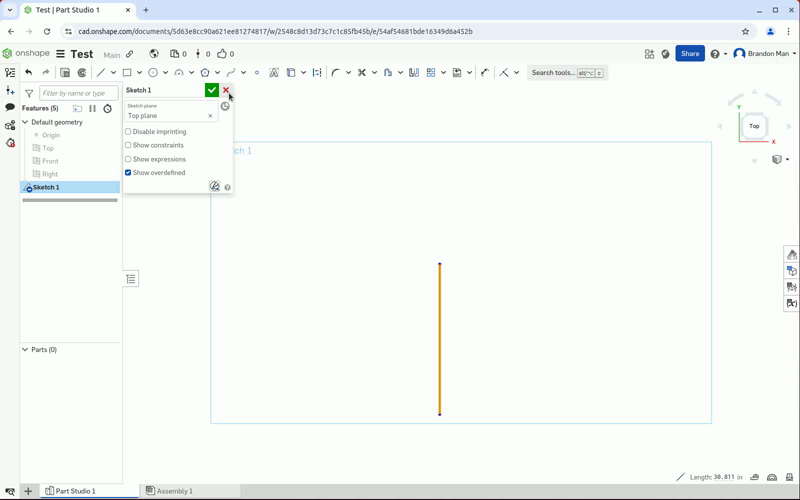
key(shift+h)
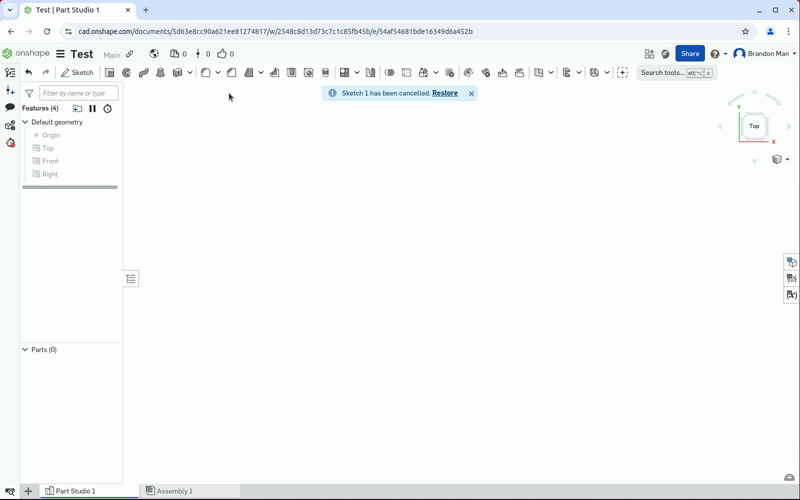
mouse_move(73, 352)
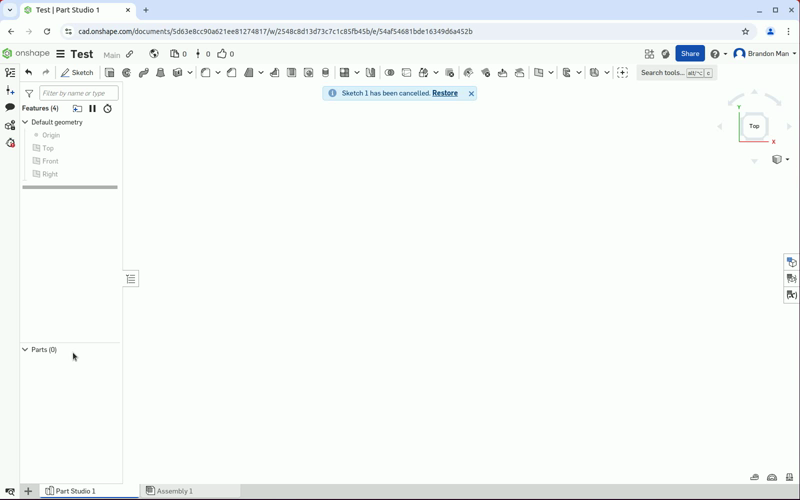
key(y)
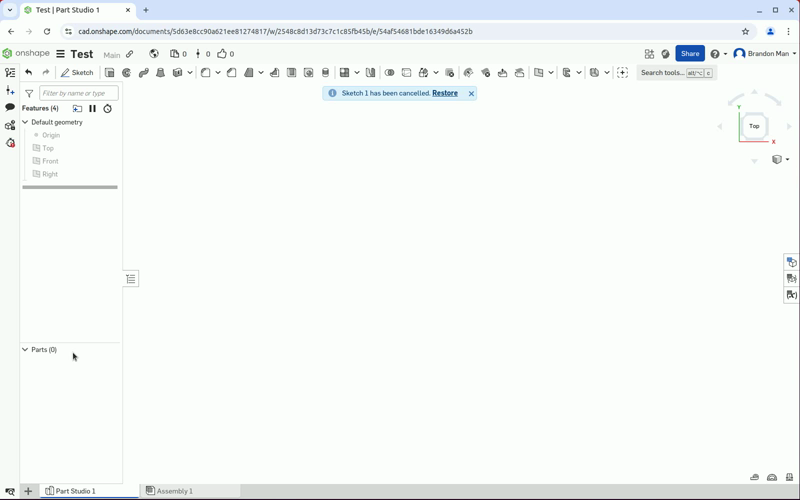
key(shift+p)
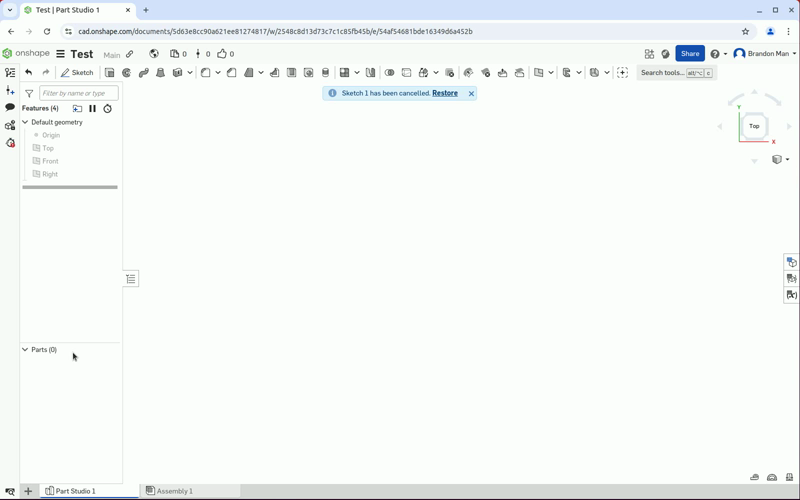
key(space)
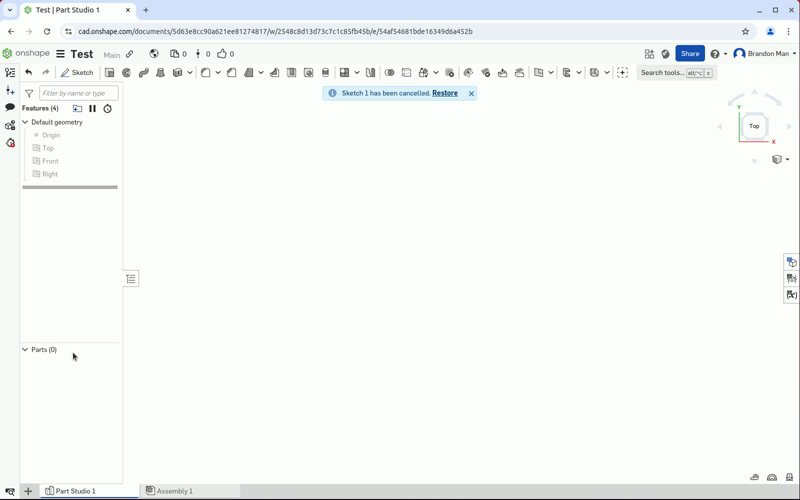
key_down(shift)
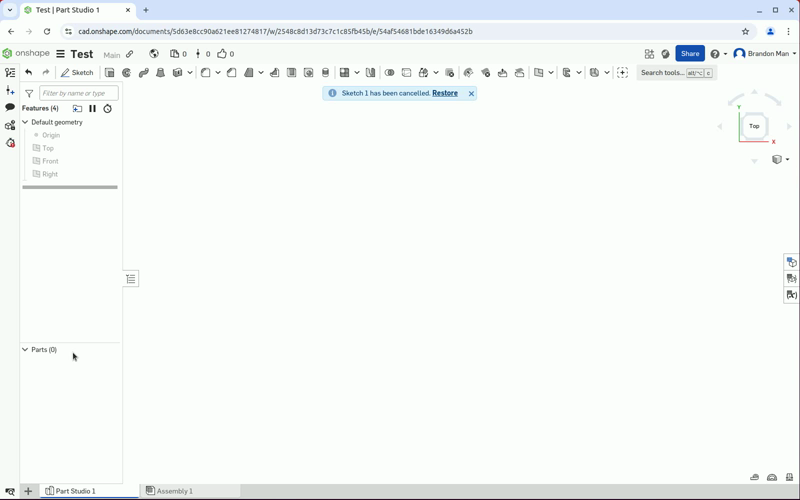
key(up)
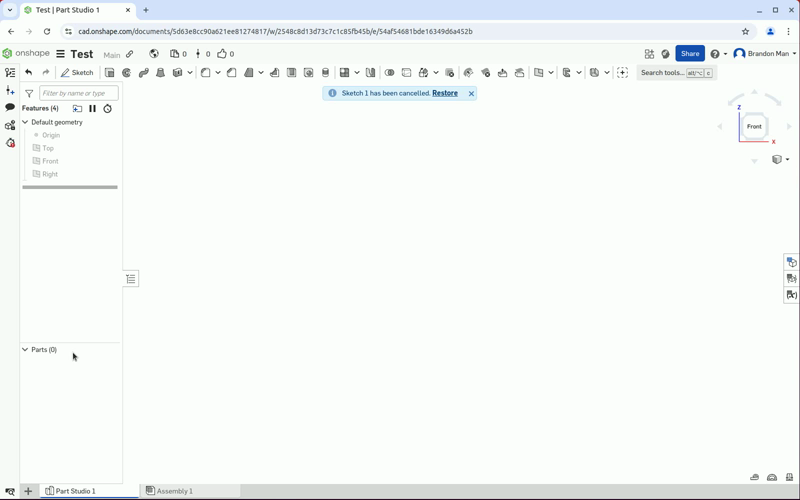
key_up(shift)
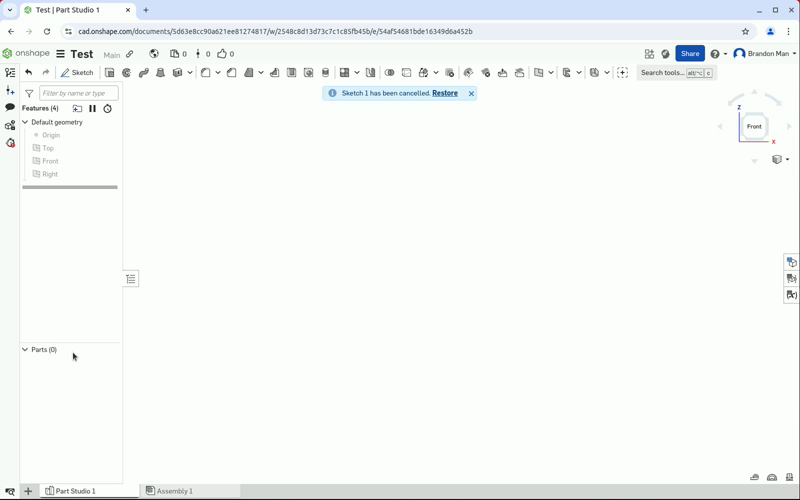
mouse_move(73, 352)
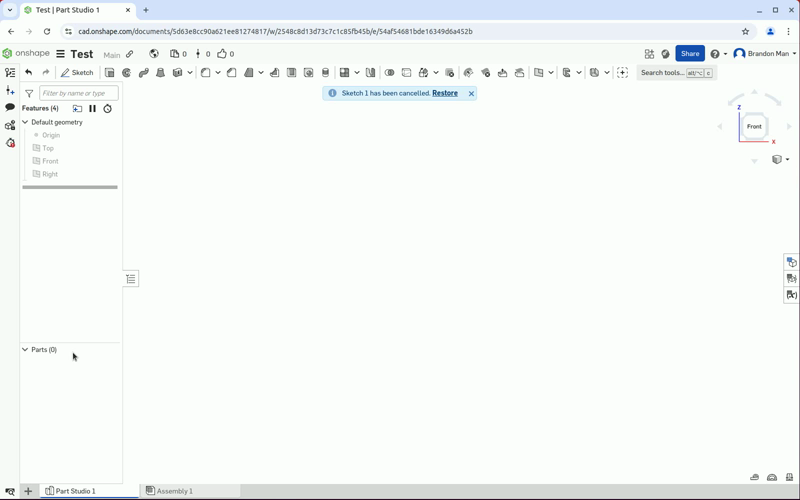
key(shift+y)
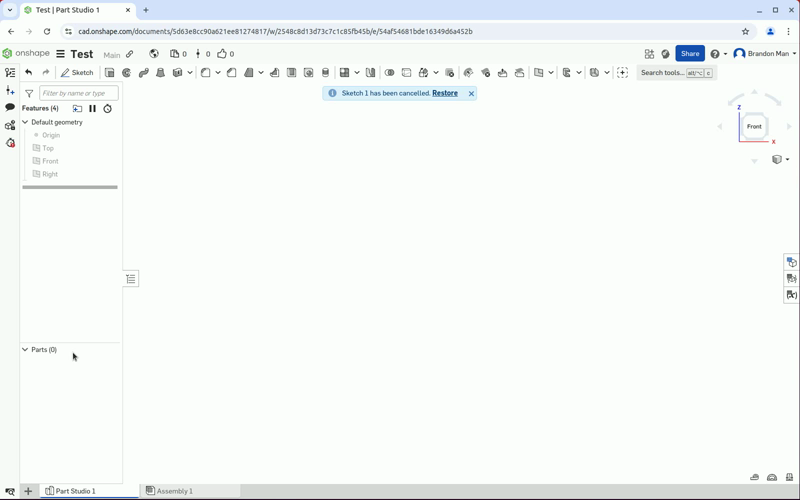
key(shift+s)
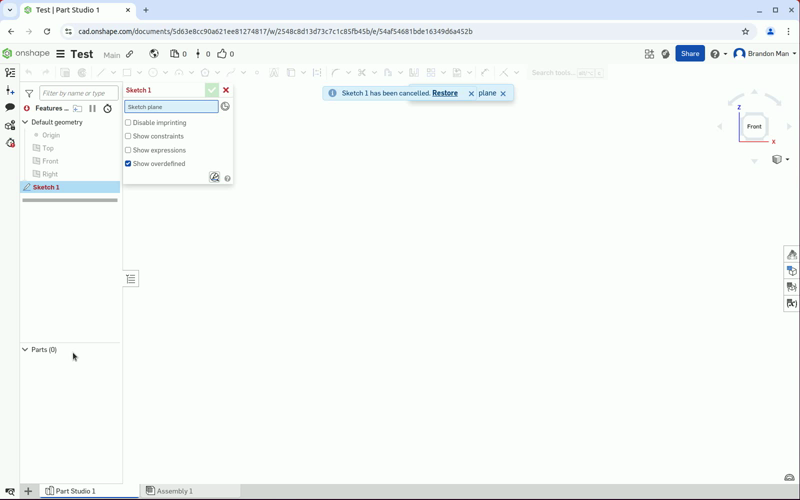
mouse_move(73, 163)
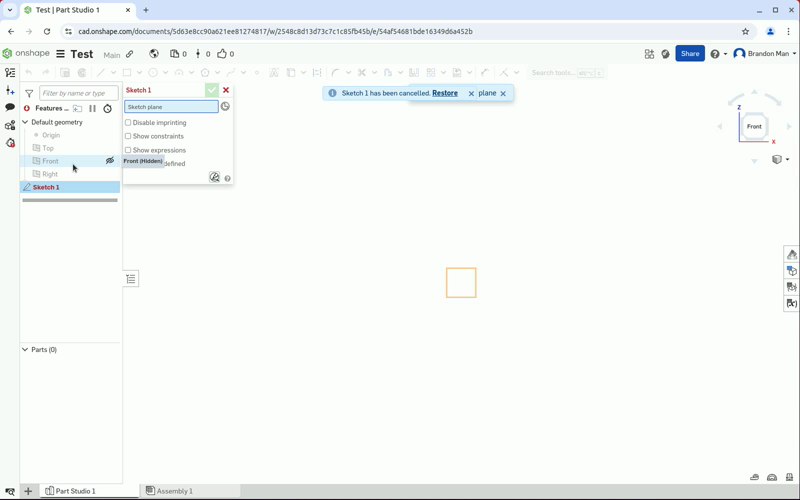
click(73, 163)
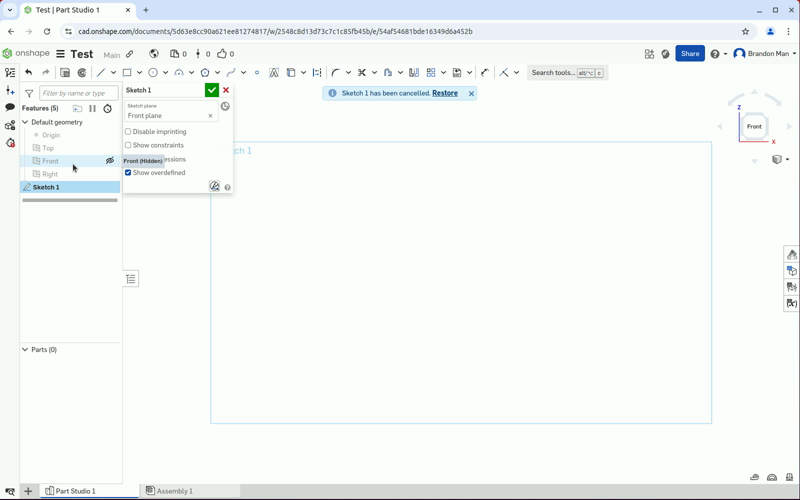
mouse_move(73, 352)
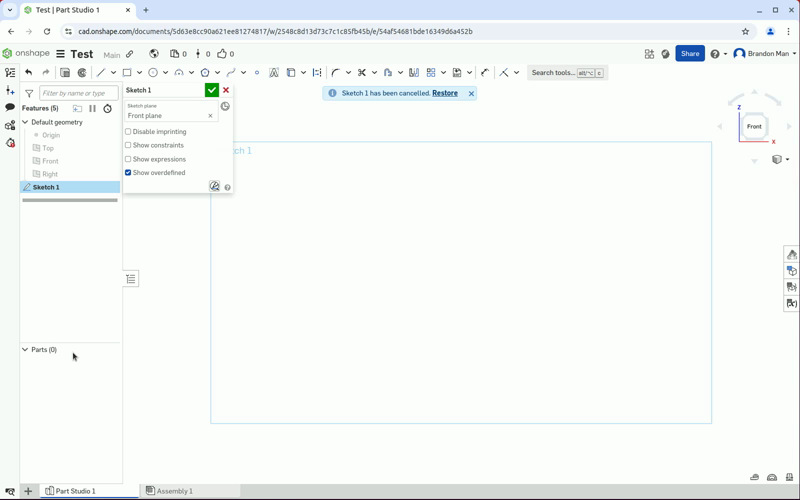
key(y)
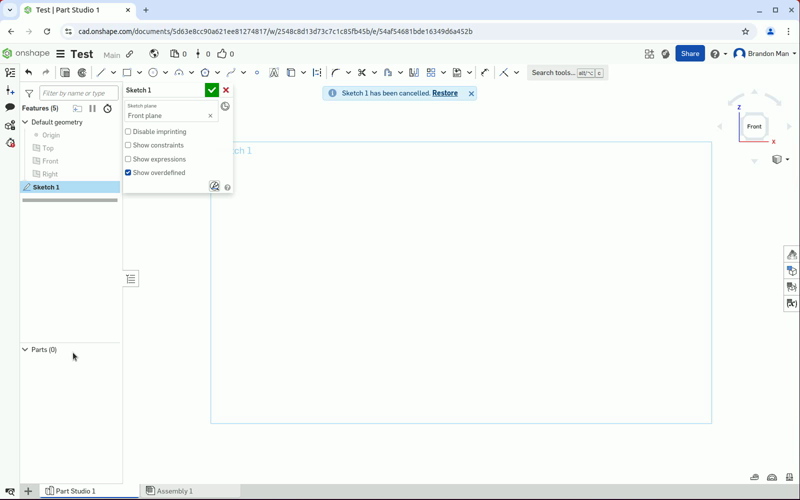
key(l)
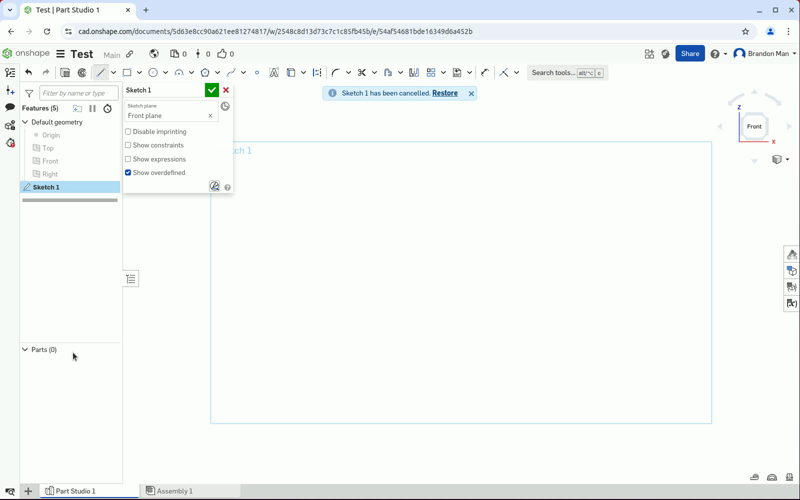
key_down(shift)
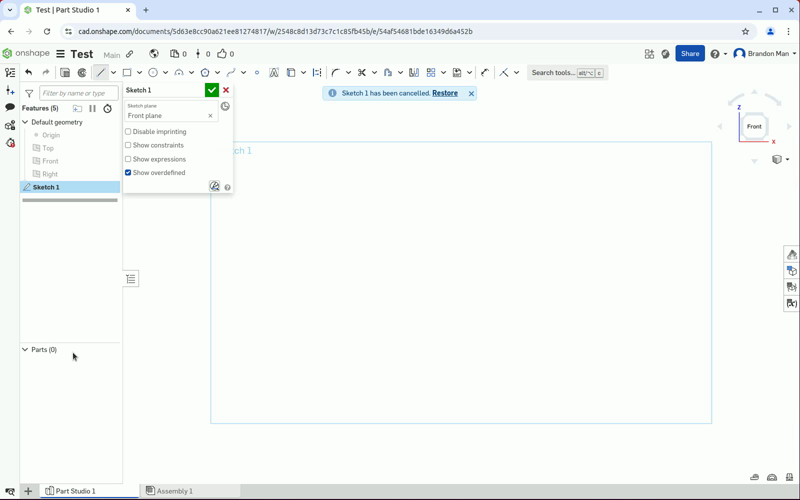
mouse_move(348, 362)
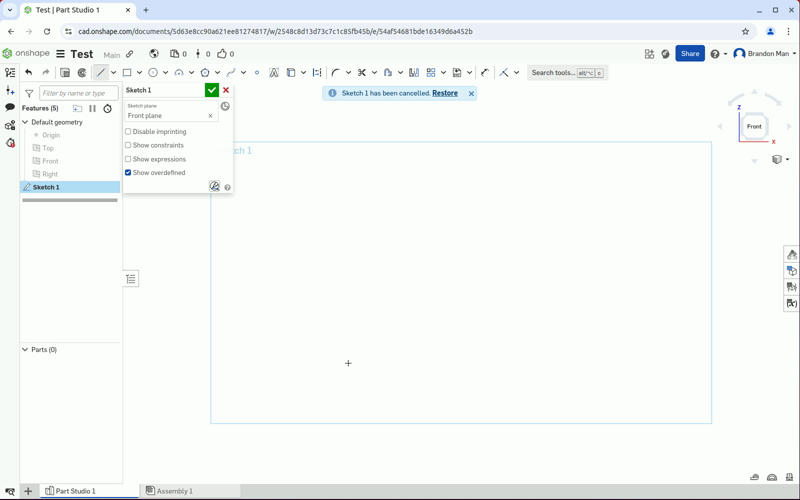
click(348, 362)
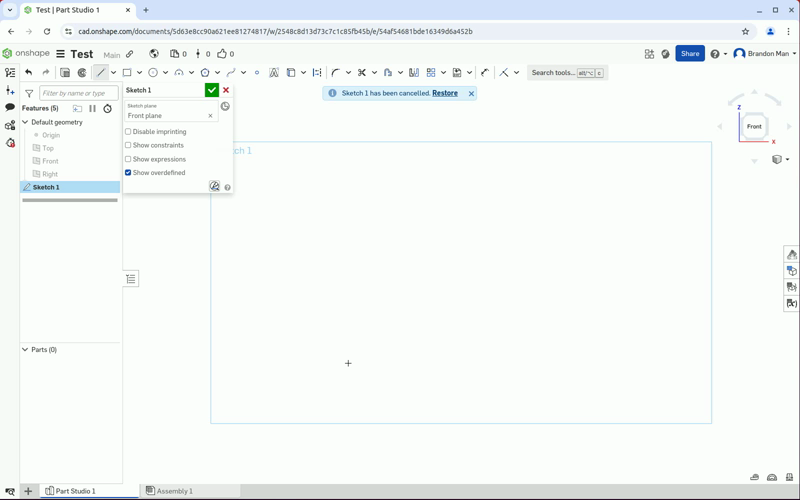
key_up(shift)
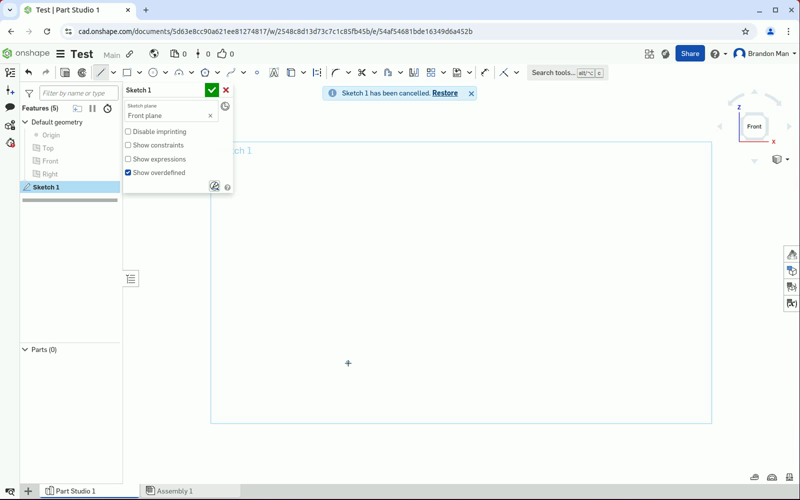
key_down(shift)
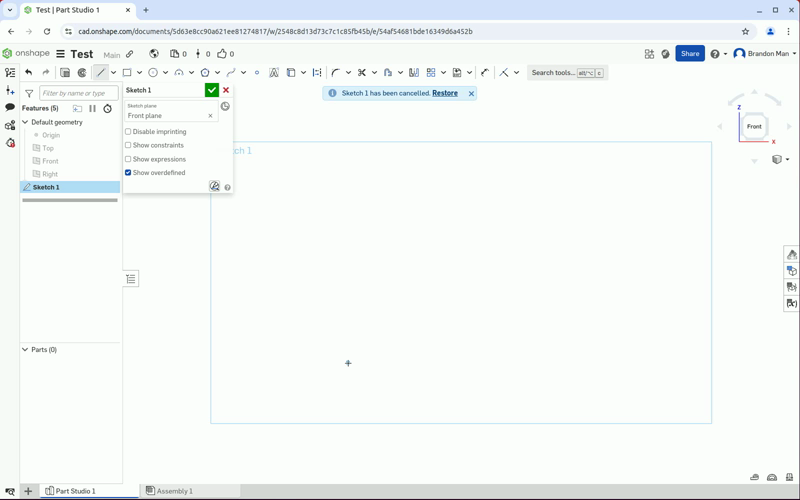
mouse_move(564, 362)
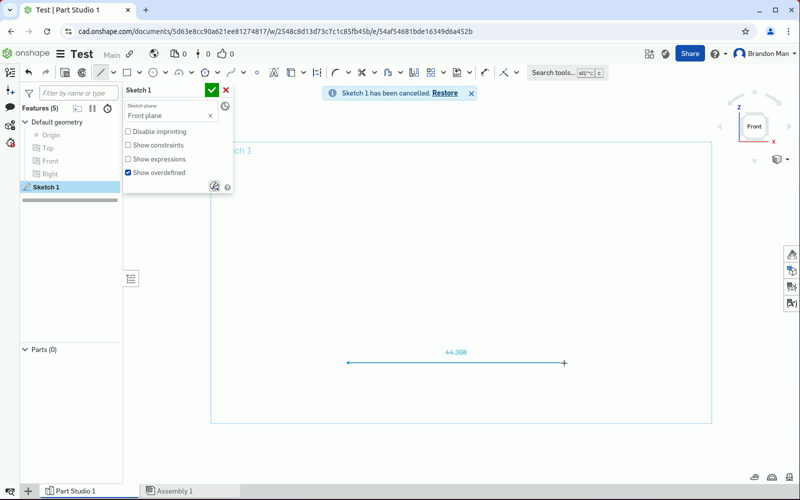
click(564, 362)
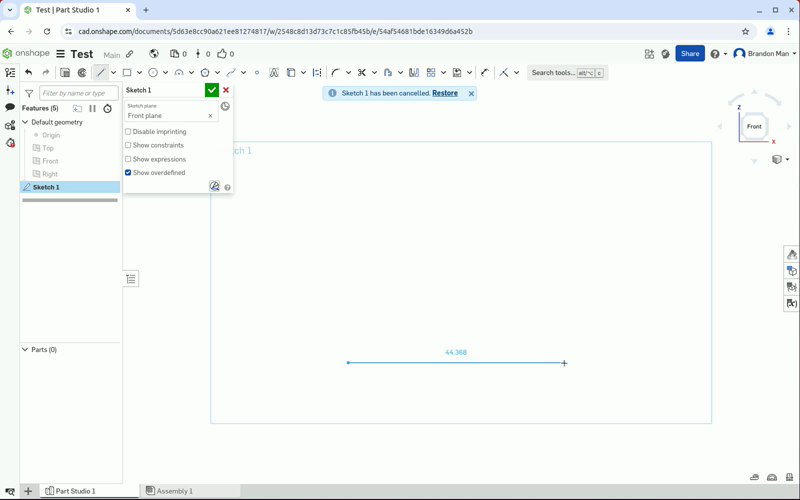
key_up(shift)
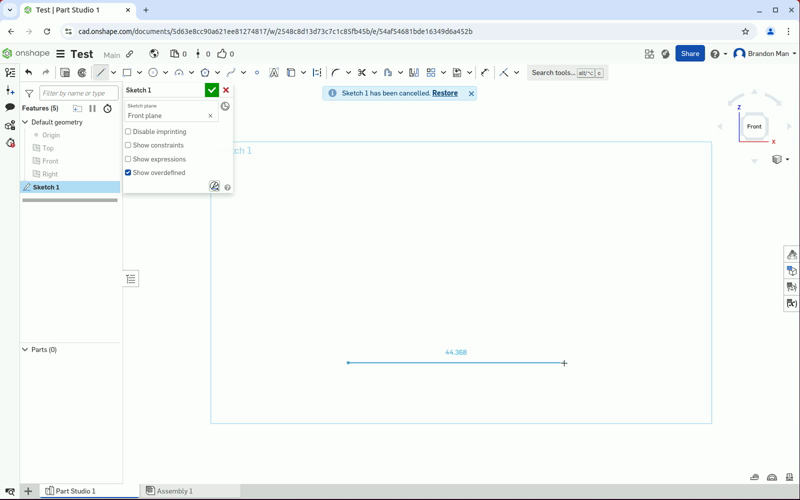
key_down(shift)
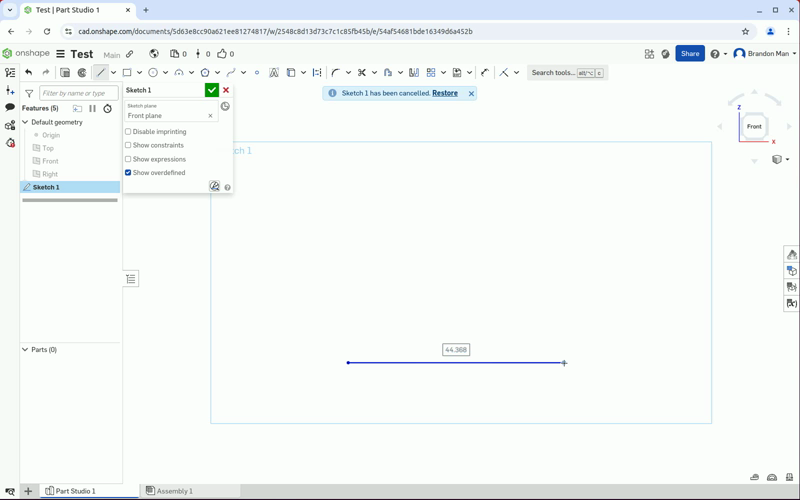
mouse_move(564, 219)
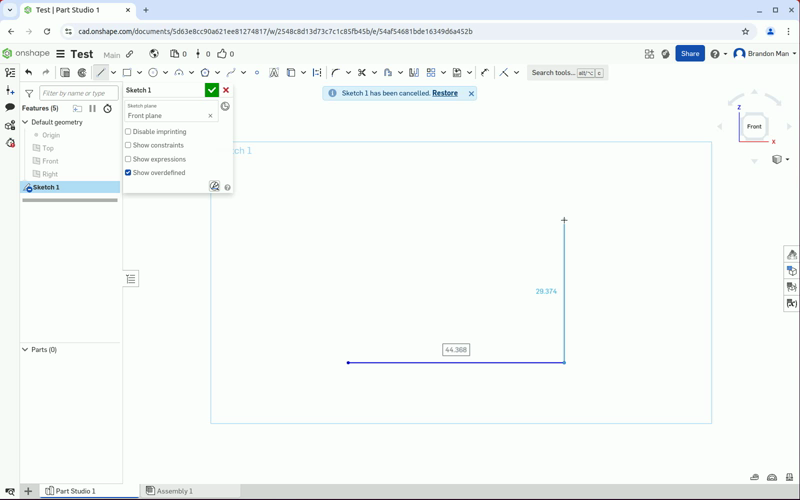
click(564, 219)
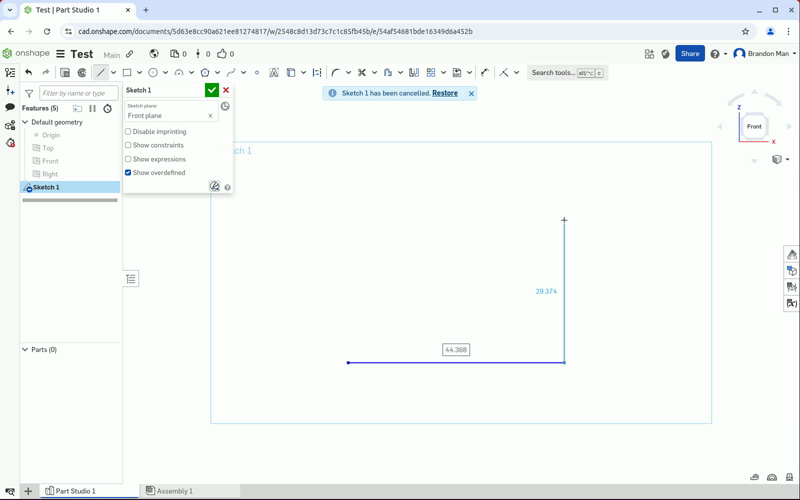
key_up(shift)
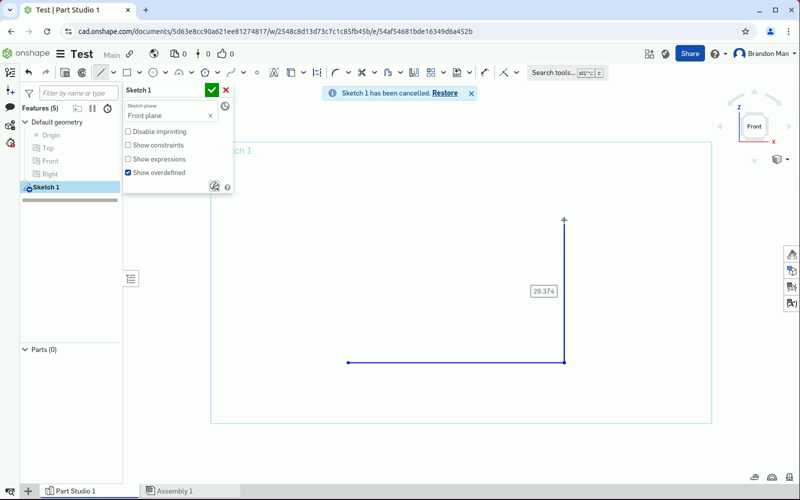
key_down(shift)
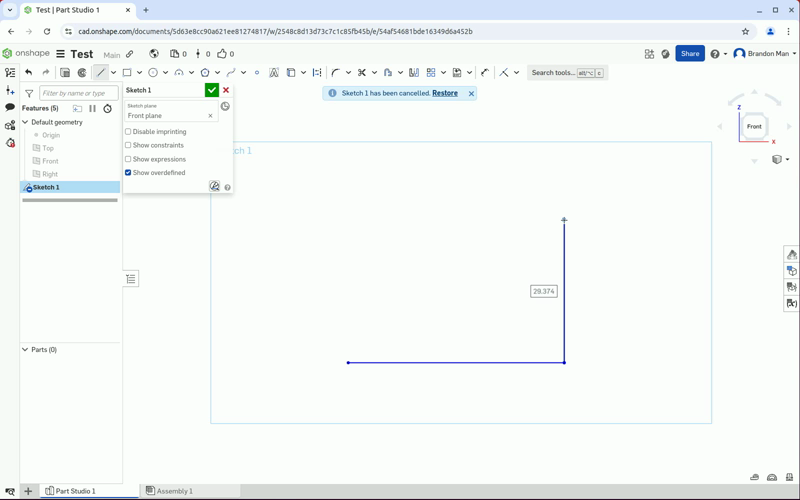
mouse_move(348, 219)
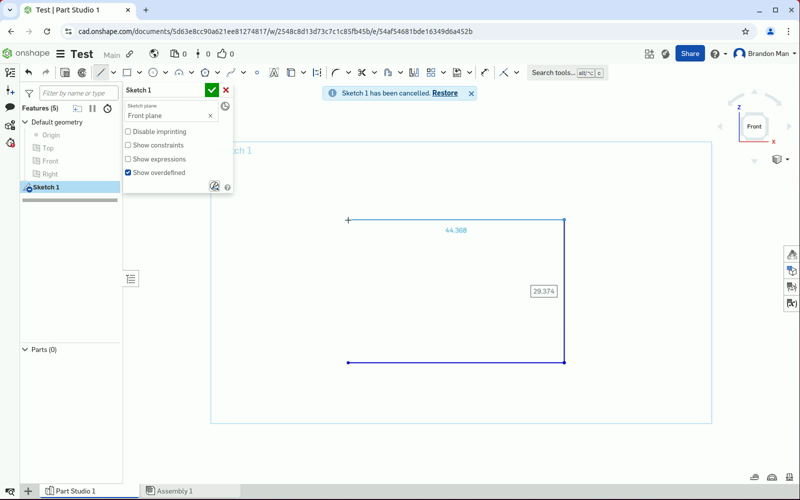
click(348, 219)
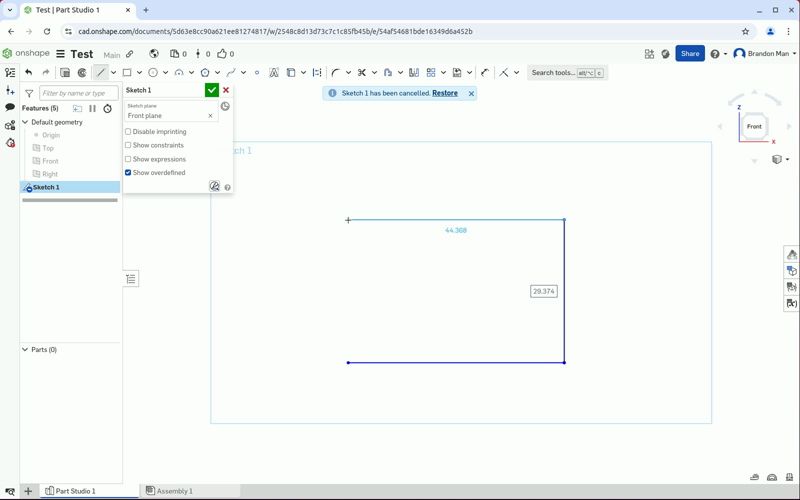
key_up(shift)
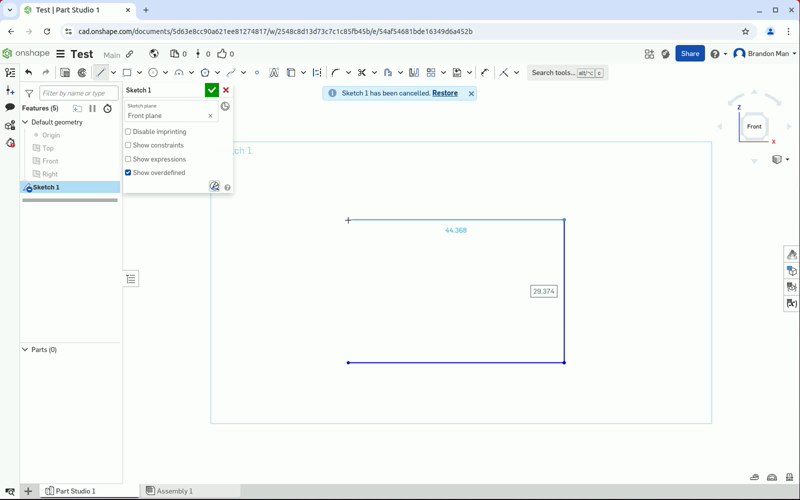
key_down(shift)
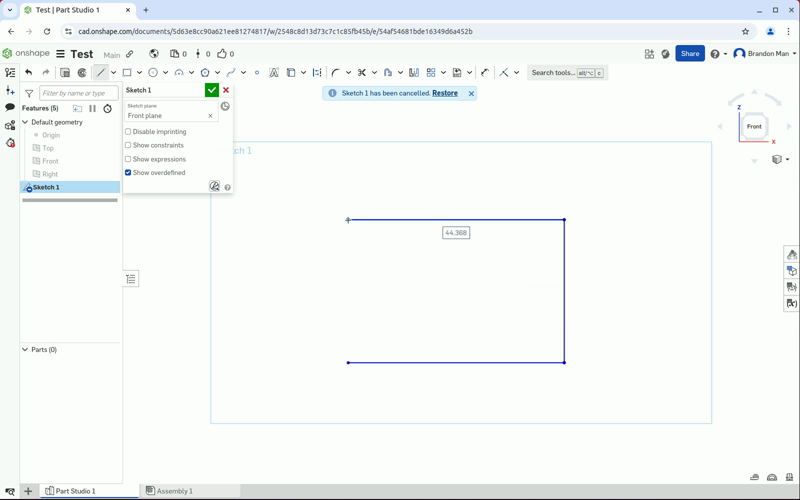
mouse_move(348, 362)
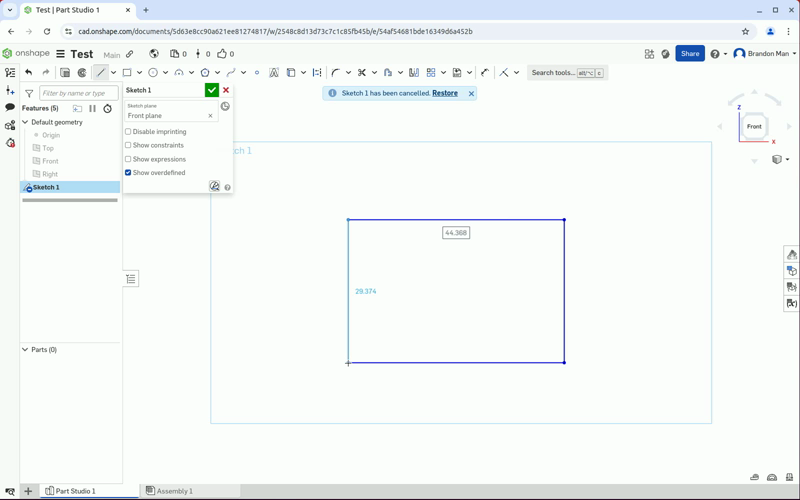
key_up(shift)
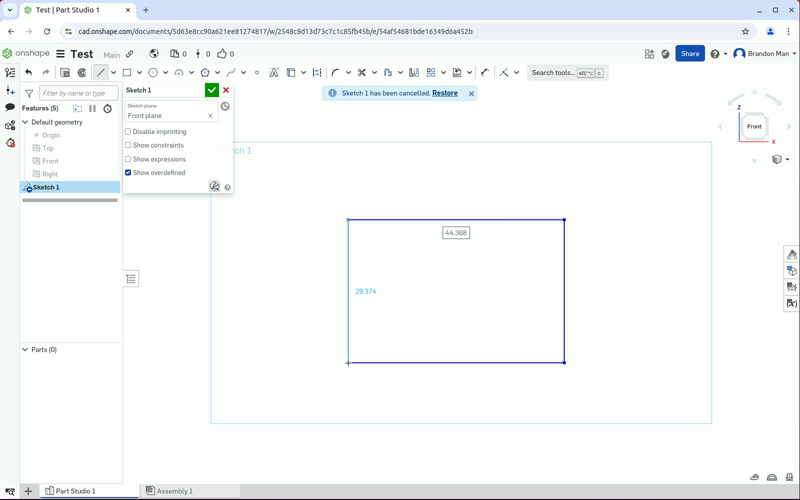
click(348, 362)
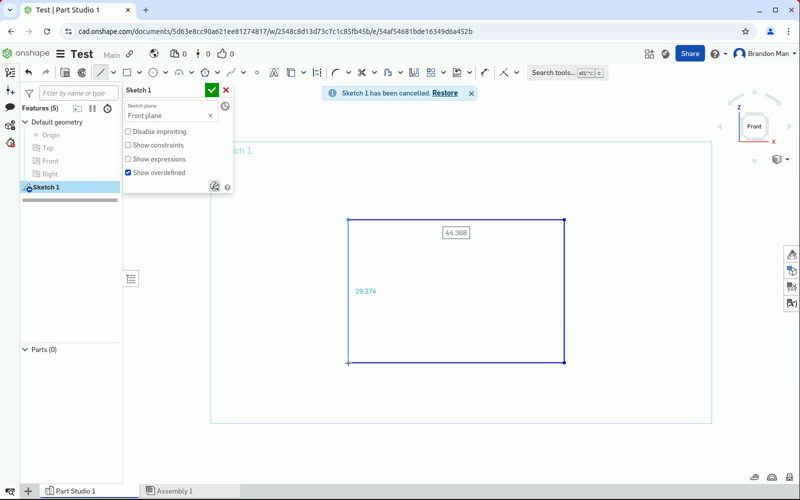
key(esc)
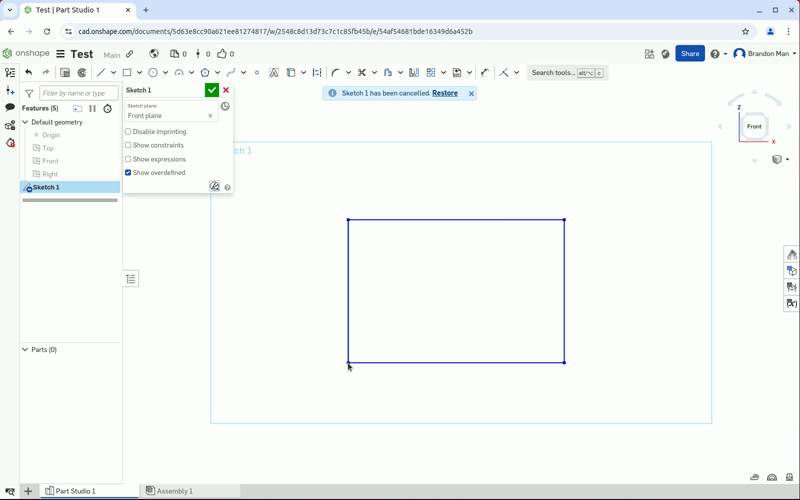
mouse_move(407, 266)
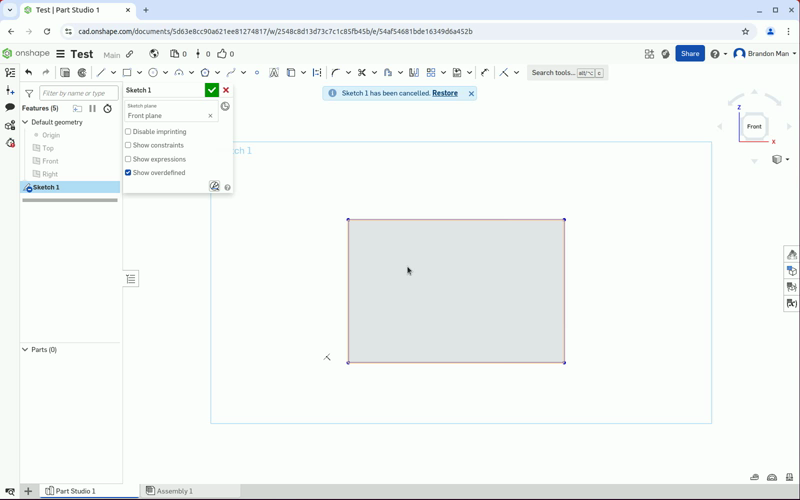
click(407, 266)
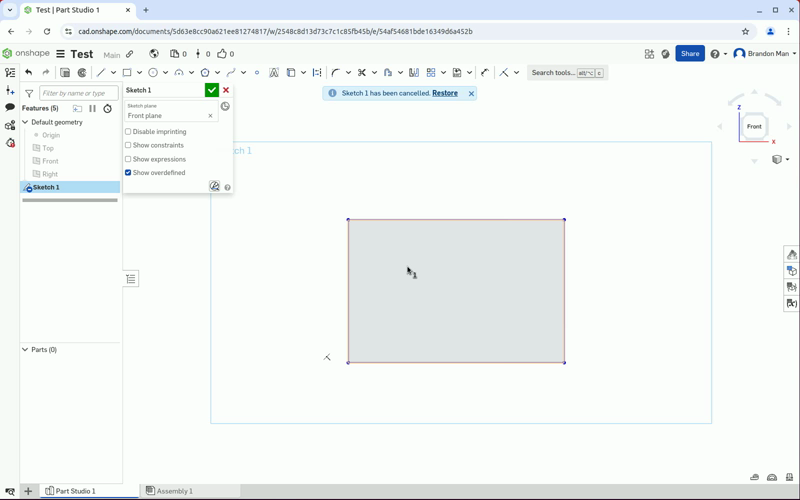
mouse_move(73, 352)
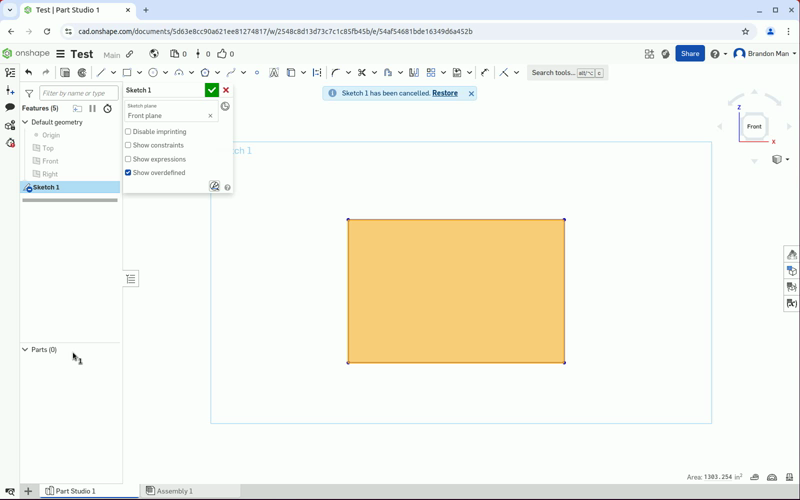
key(shift+y)
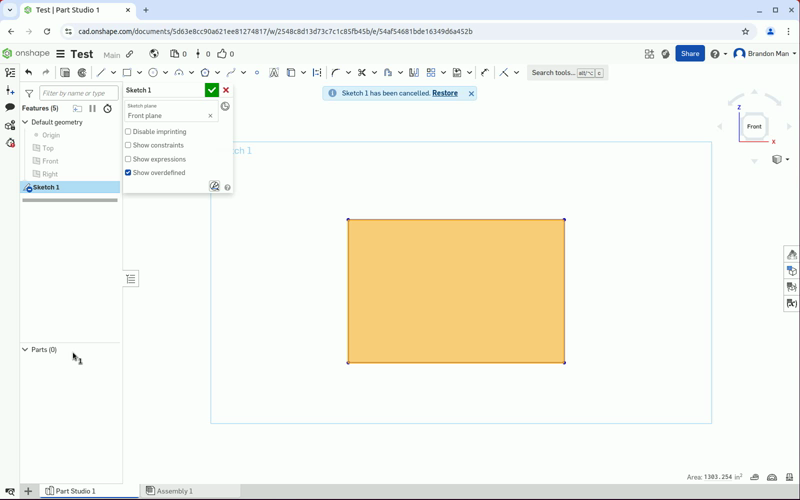
key(shift+e)
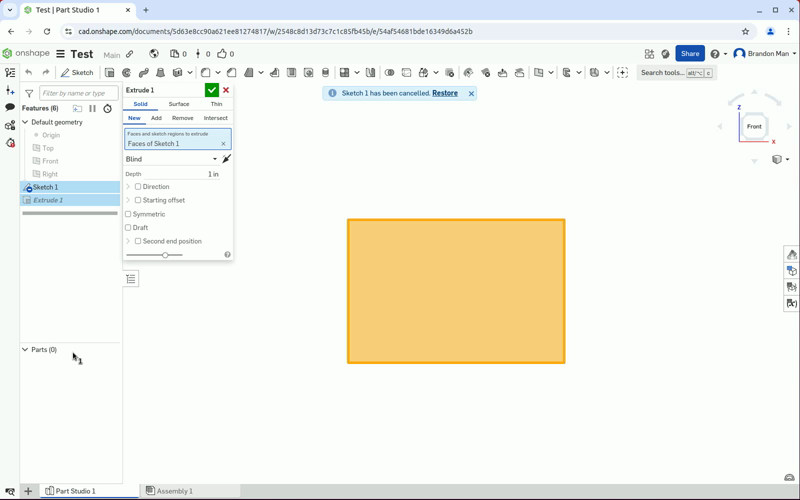
mouse_move(143, 106)
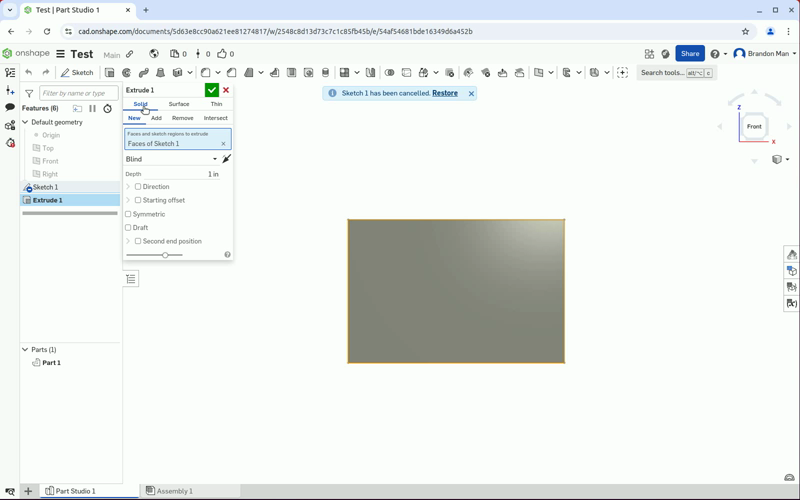
click(143, 106)
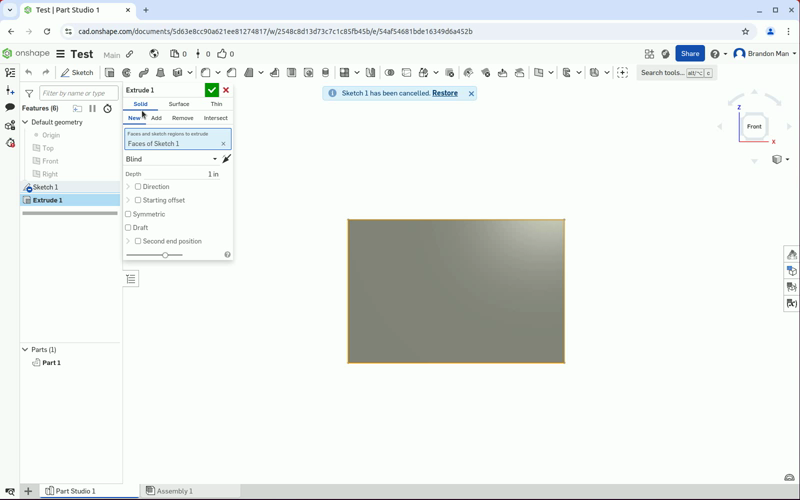
mouse_move(137, 120)
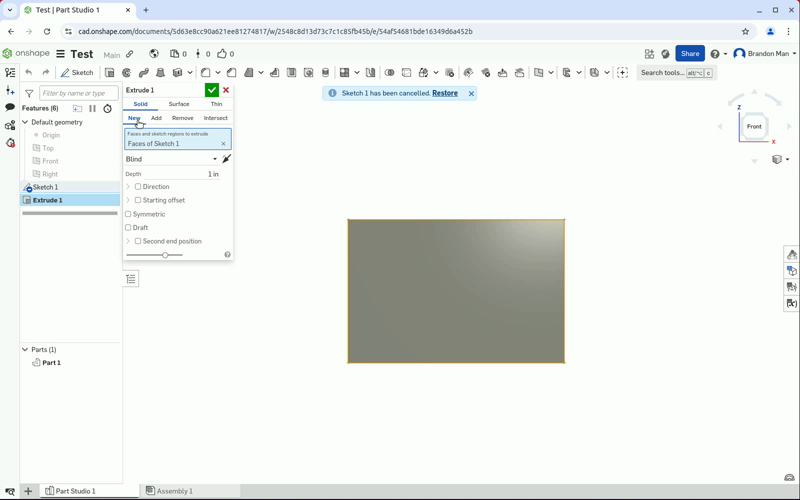
click(137, 120)
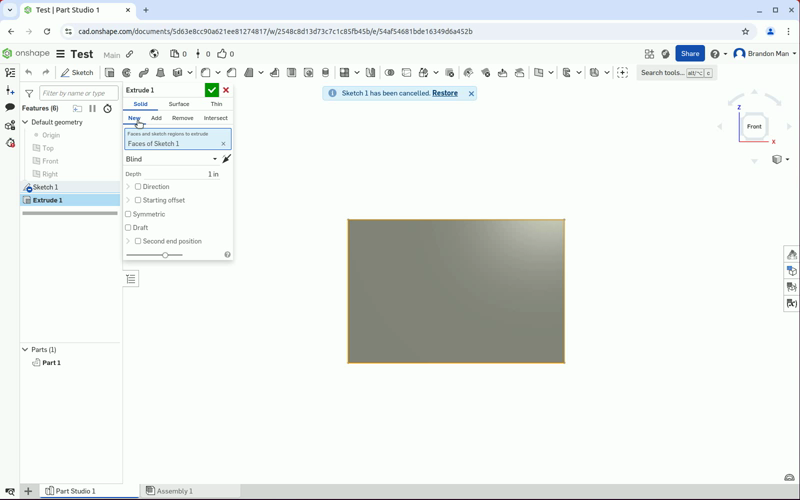
key(tab, 4)
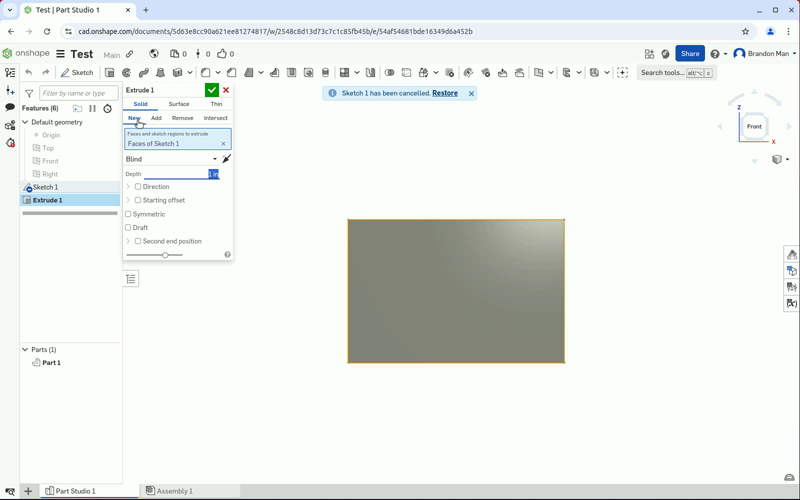
text(9.869)
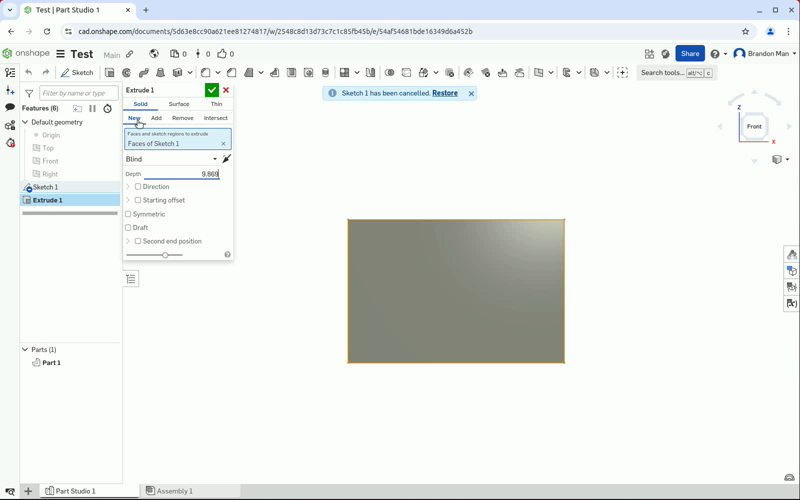
key(enter)
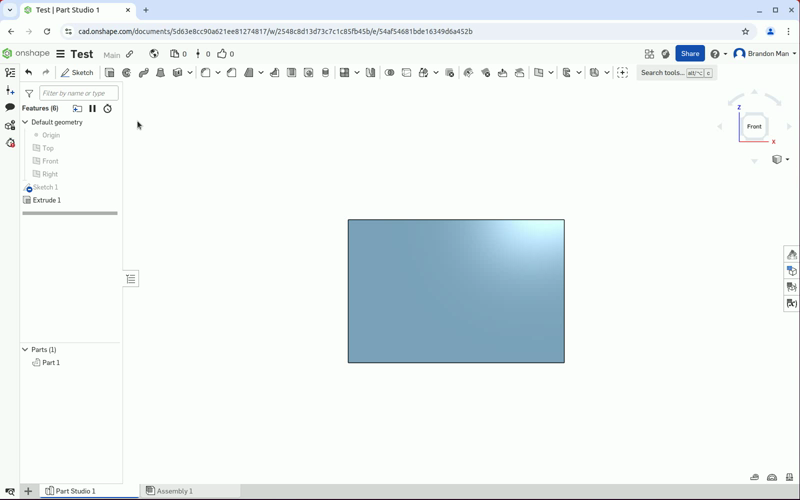
key(shift+h)
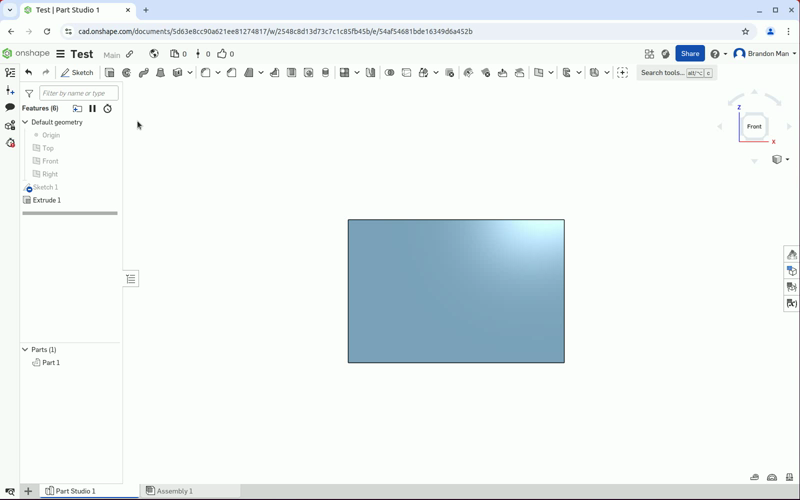
key(shift+h)
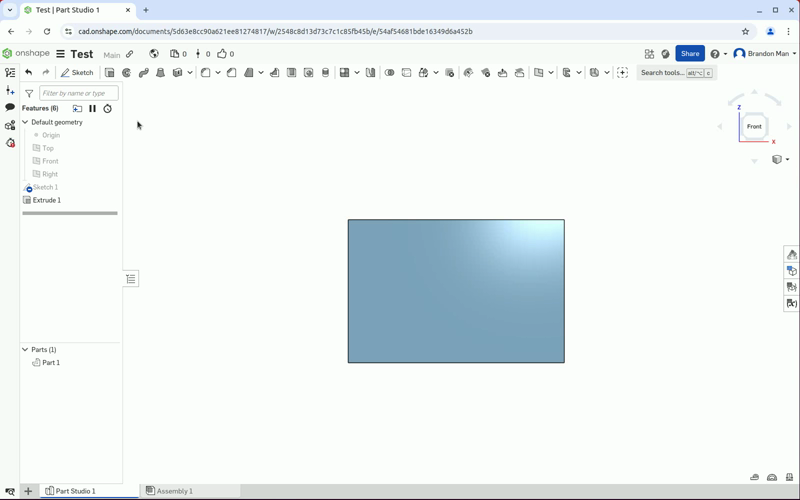
mouse_move(73, 189)
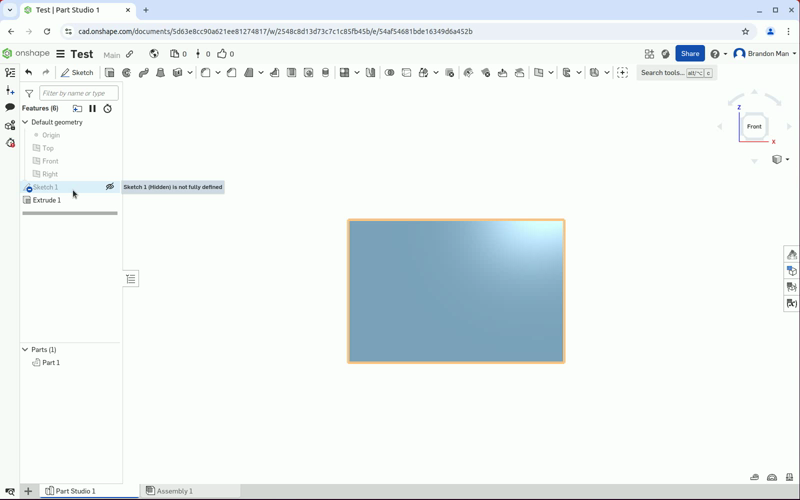
click(73, 189)
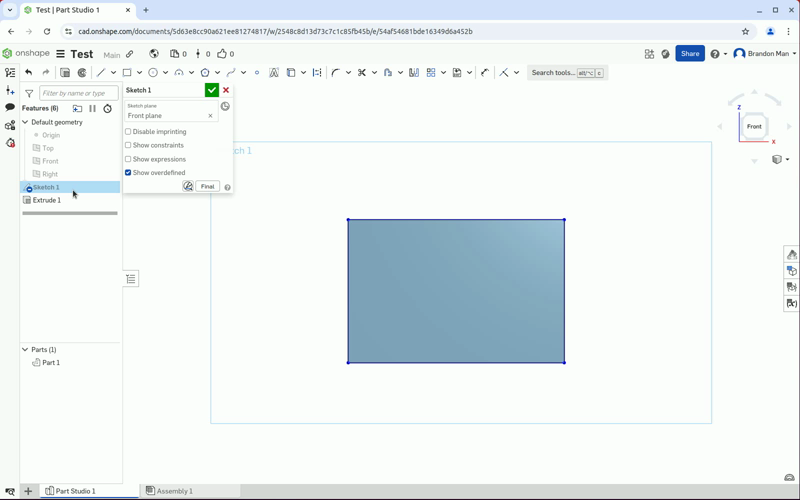
mouse_move(229, 92)
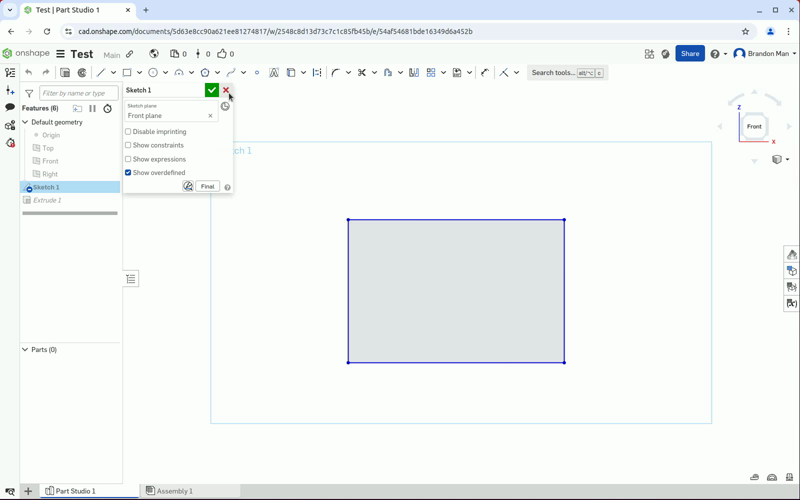
click(229, 92)
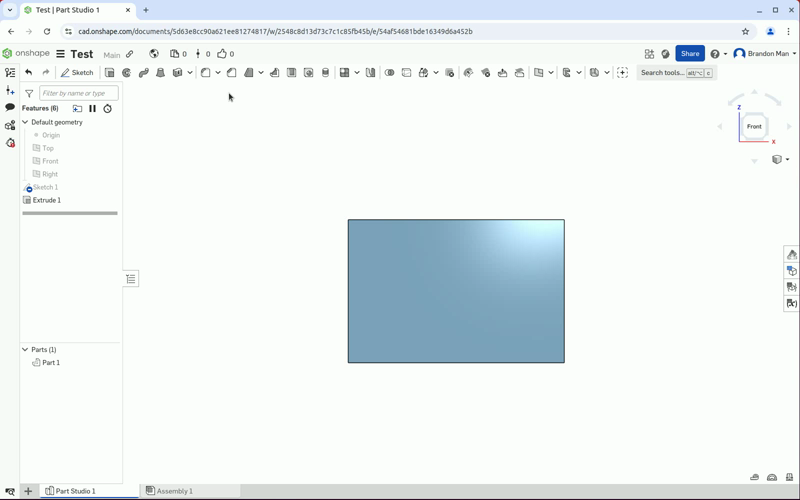
mouse_move(541, 75)
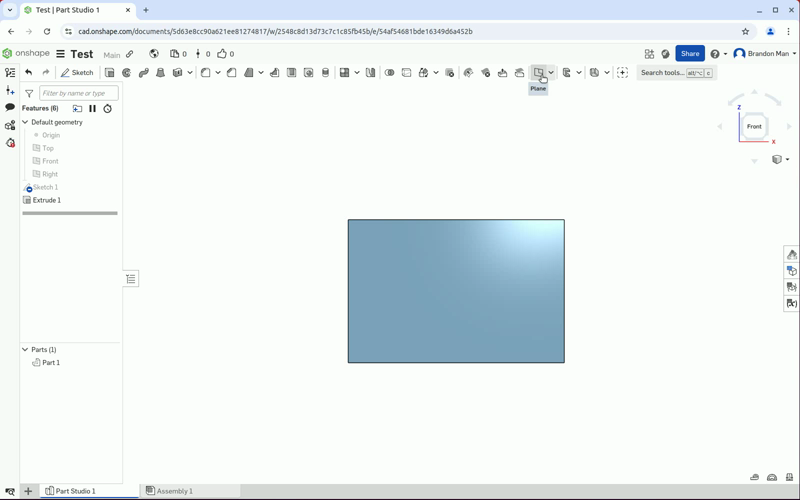
click(541, 75)
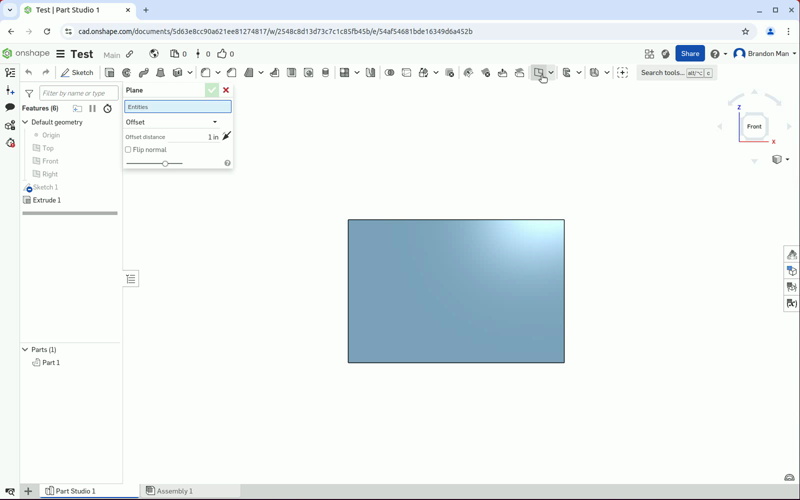
mouse_move(73, 163)
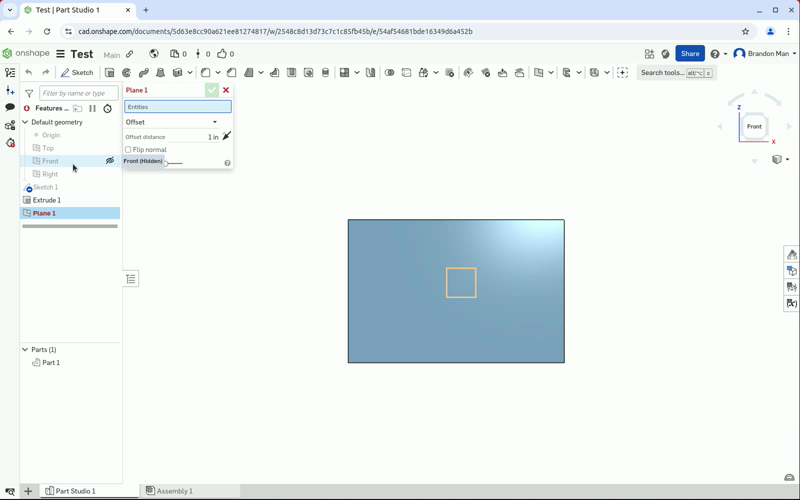
click(73, 163)
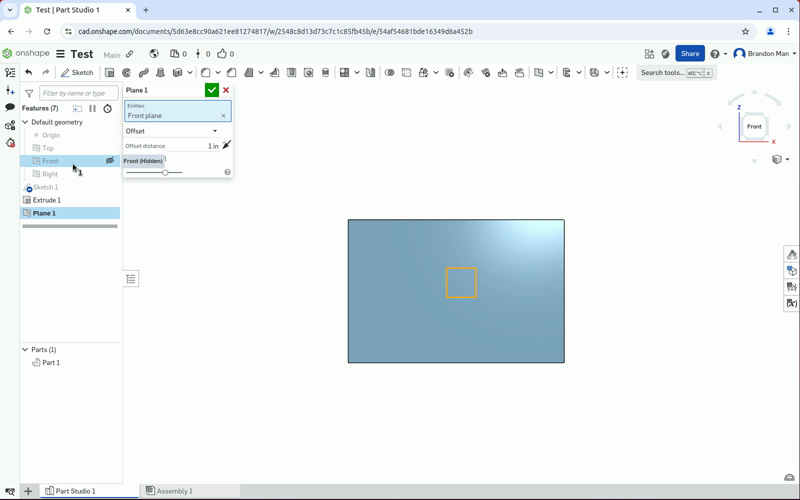
key(tab, 2)
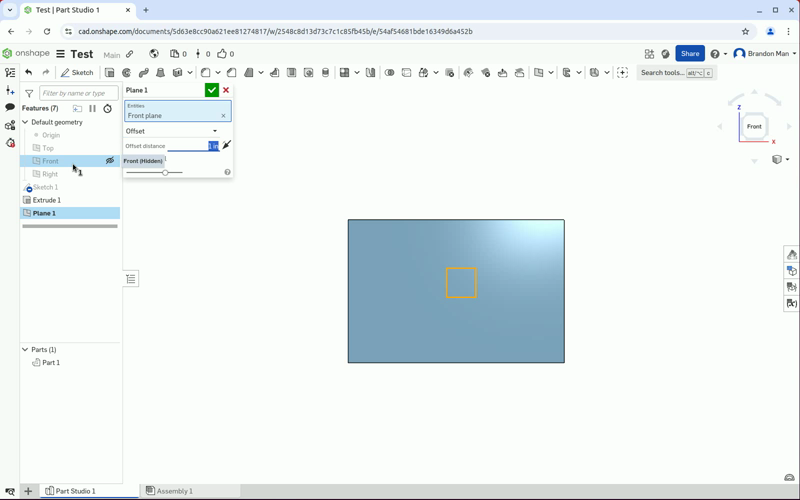
text(9.86)
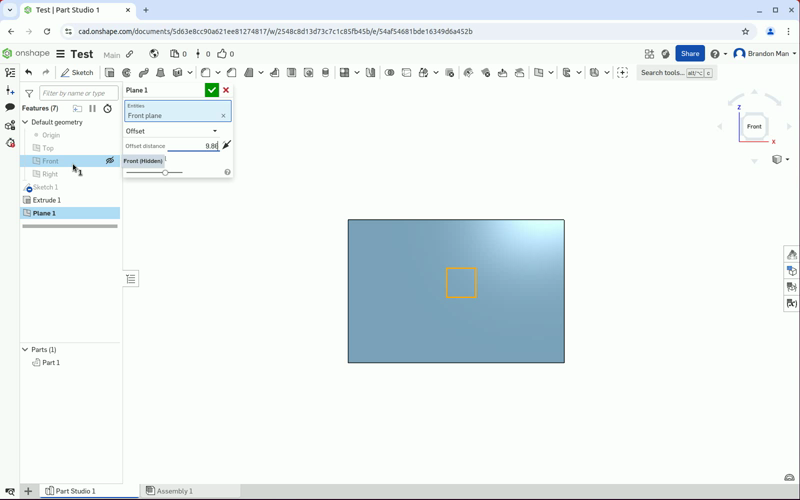
key(enter, 2)
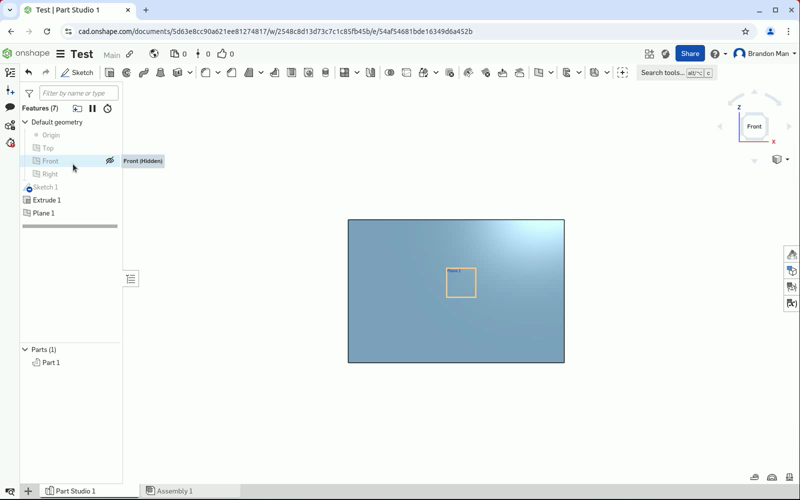
key(shift+s)
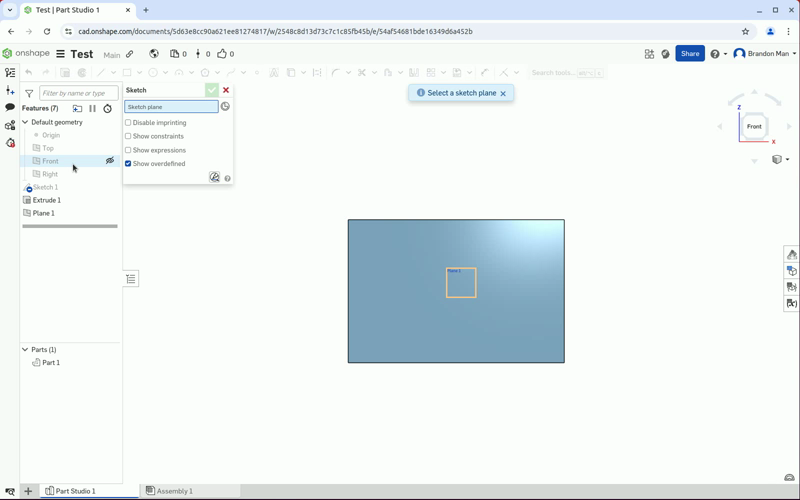
mouse_move(73, 215)
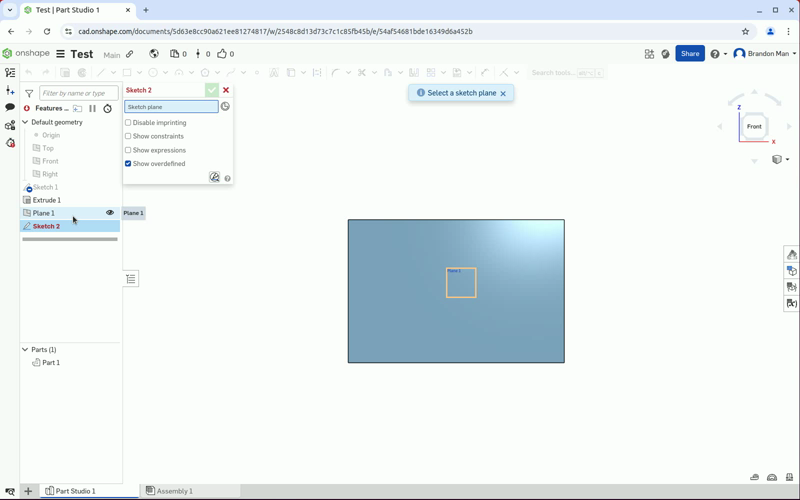
click(73, 215)
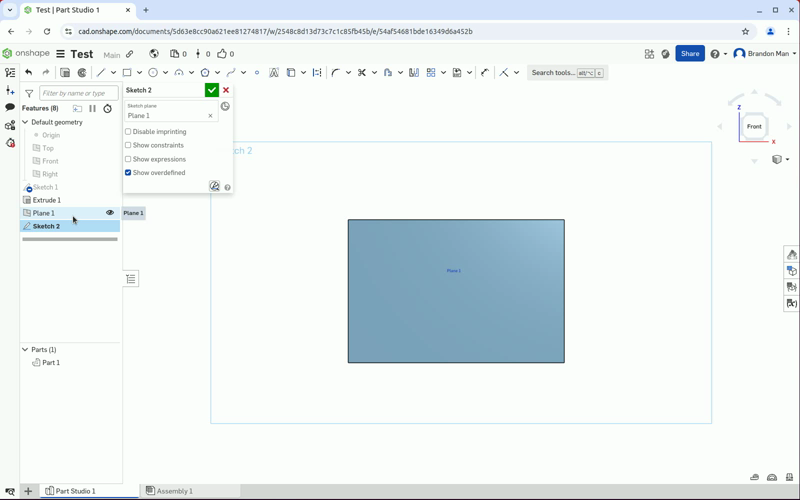
mouse_move(73, 352)
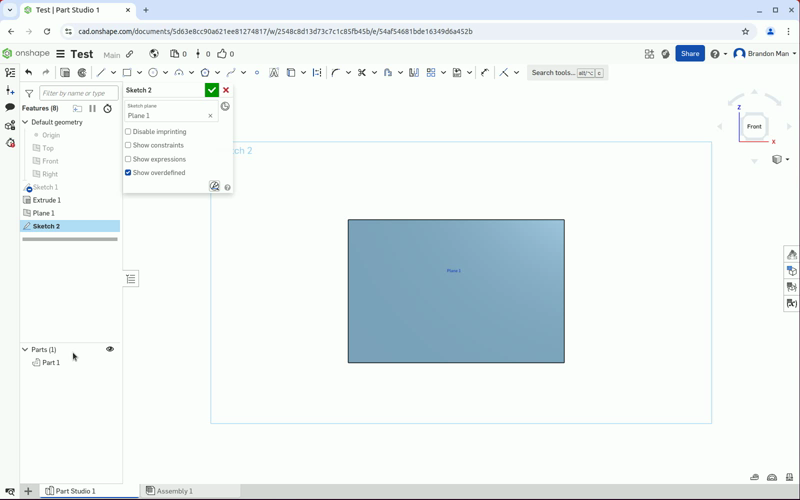
key(y)
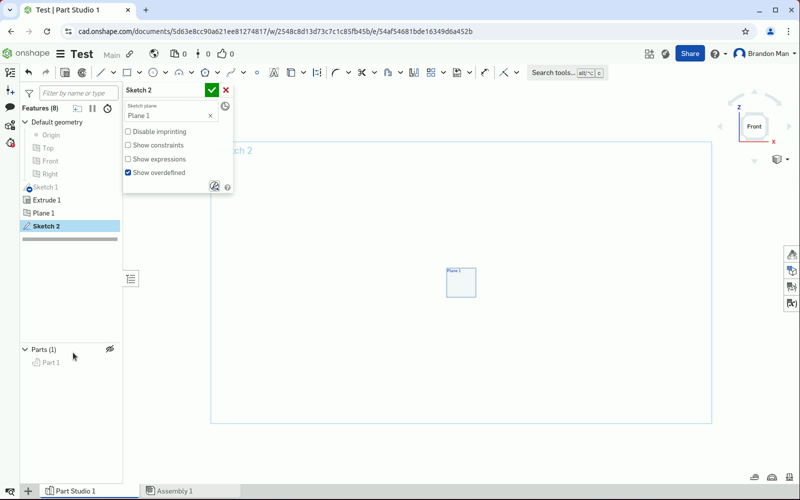
key(l)
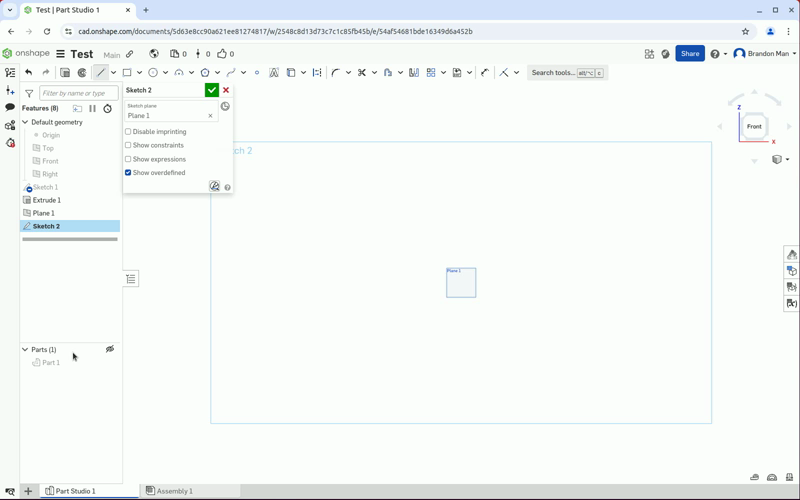
key_down(shift)
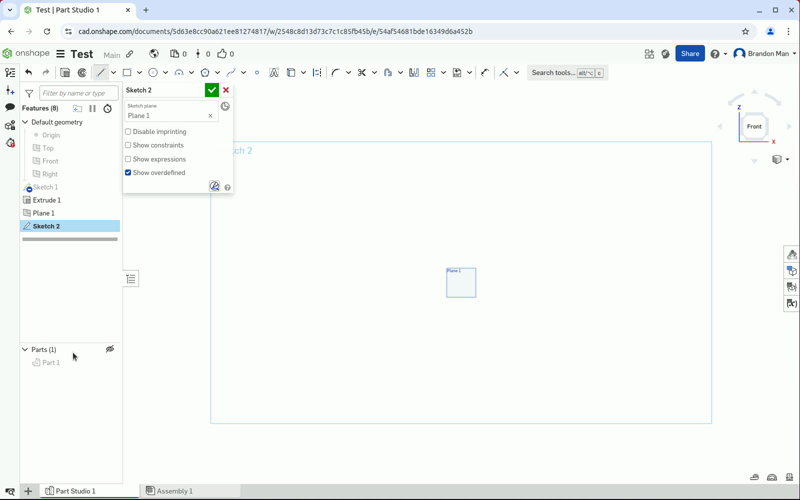
mouse_move(437, 362)
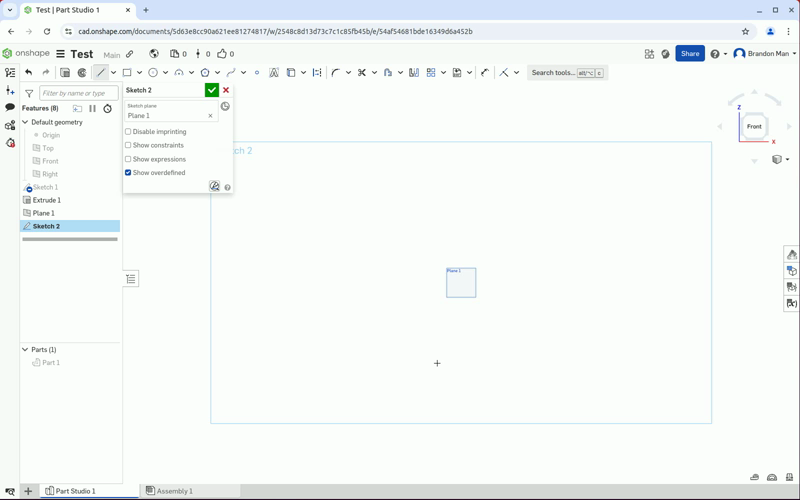
click(437, 362)
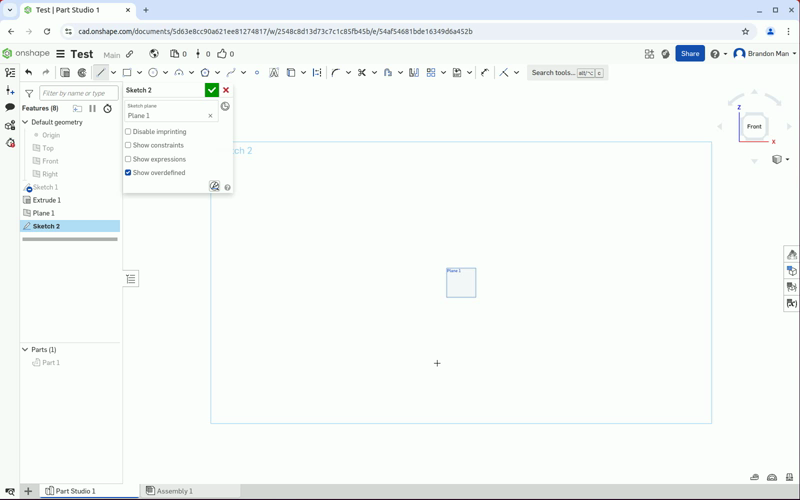
key_up(shift)
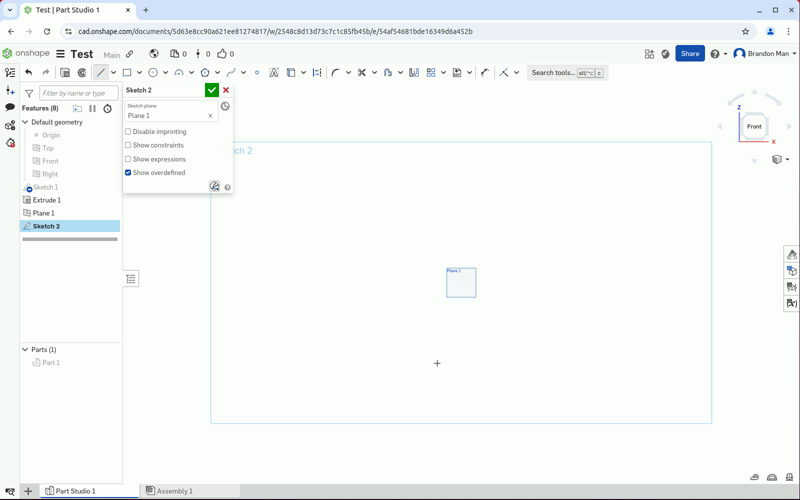
key_down(shift)
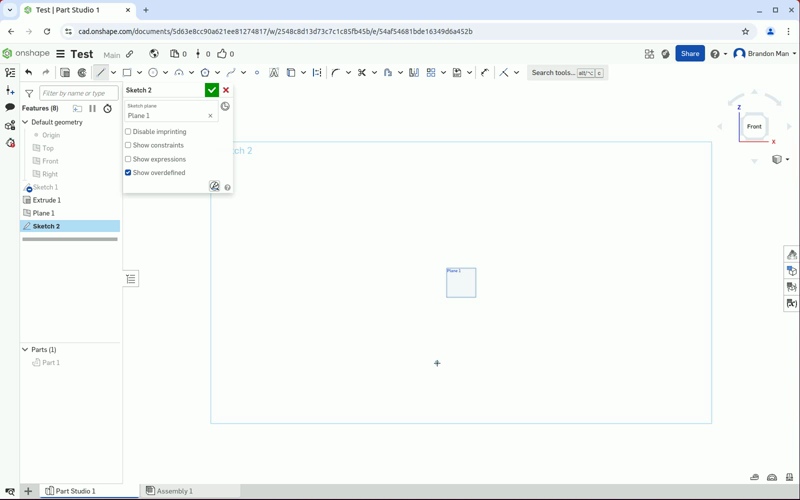
mouse_move(510, 362)
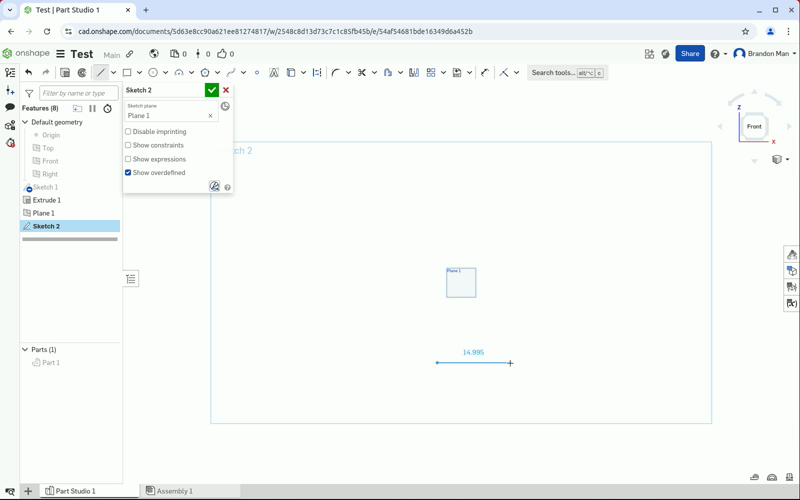
click(510, 362)
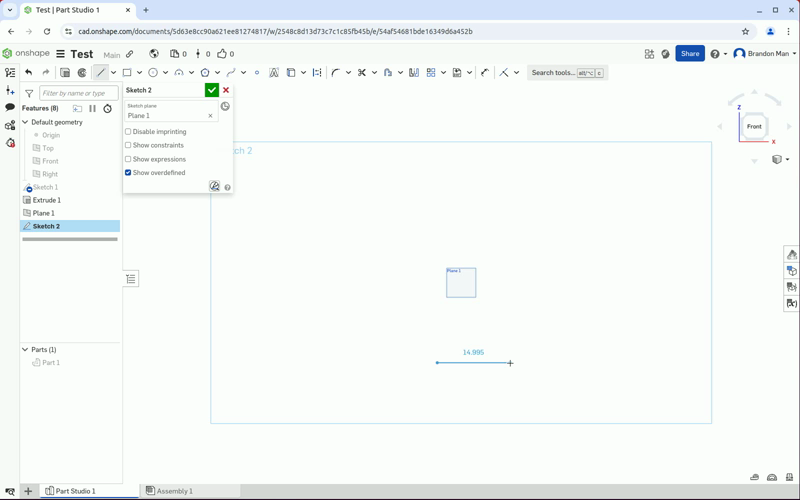
key_up(shift)
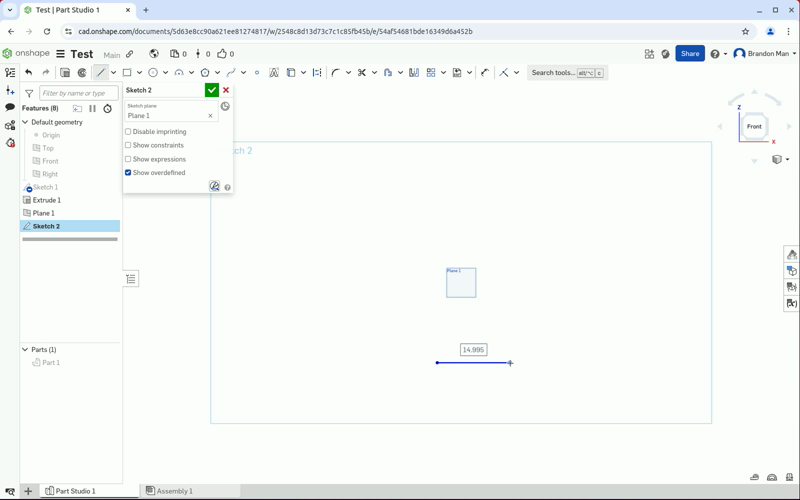
key_down(shift)
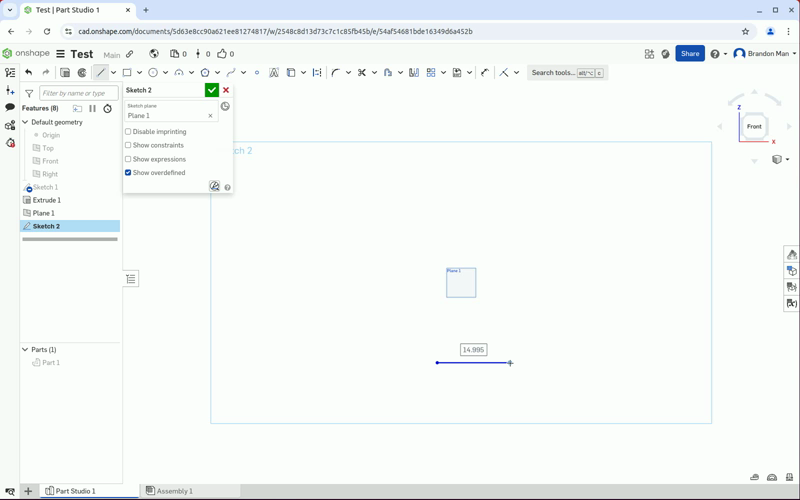
mouse_move(510, 218)
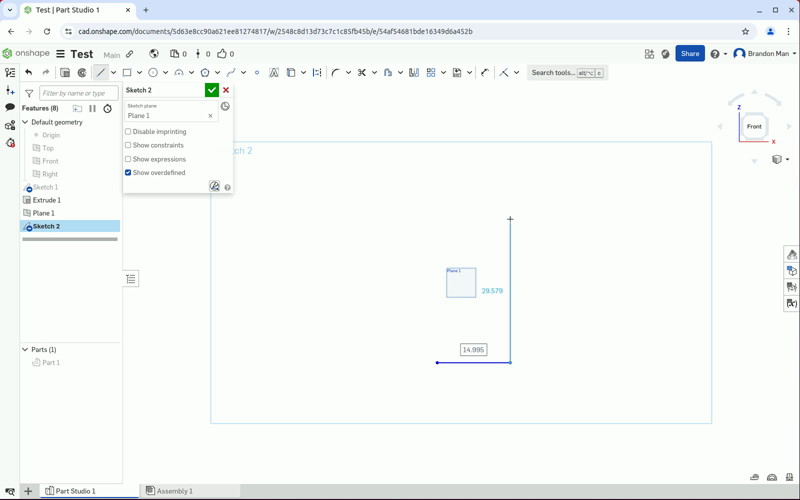
click(510, 218)
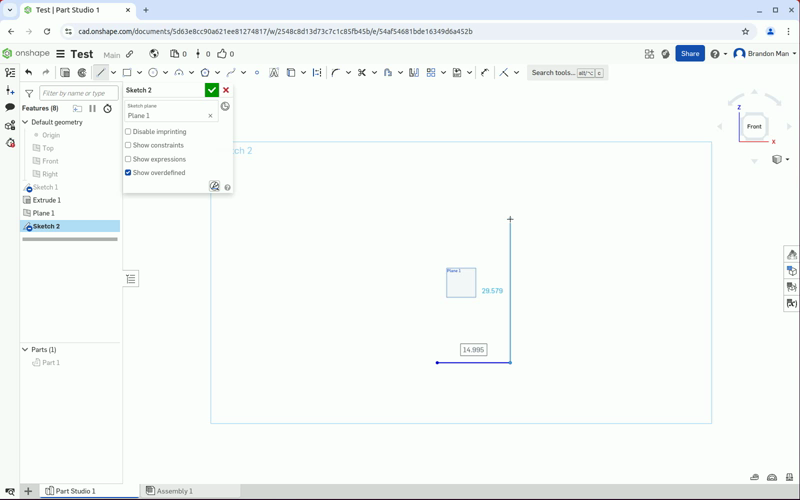
key_up(shift)
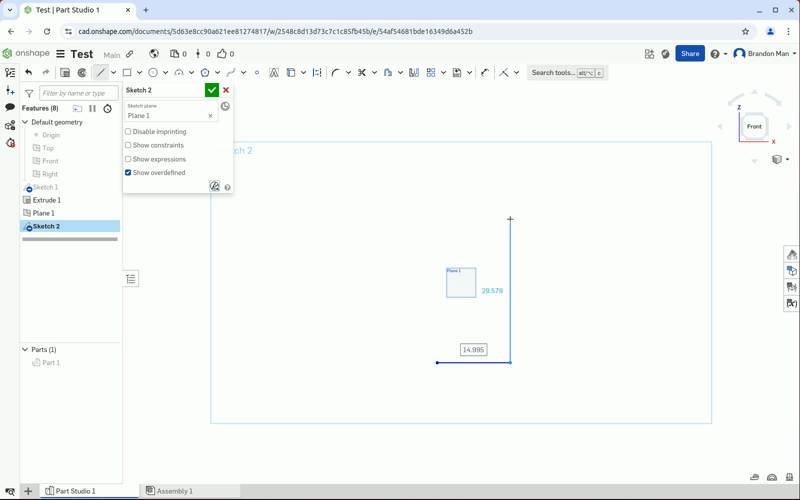
key_down(shift)
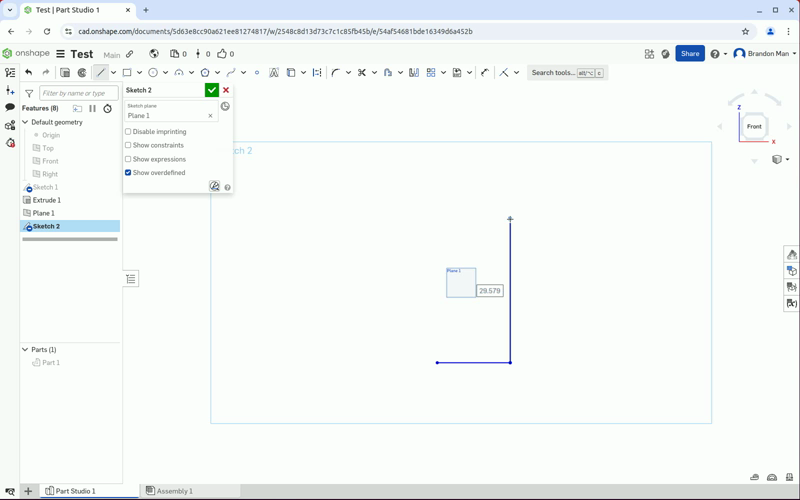
mouse_move(437, 218)
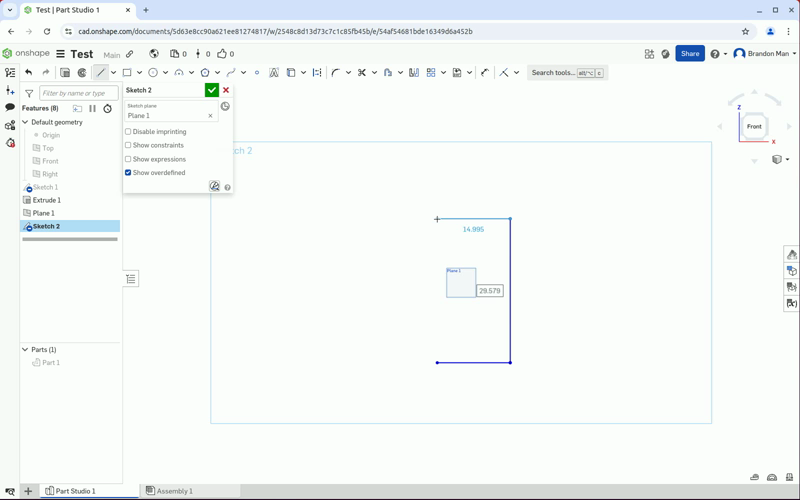
click(437, 218)
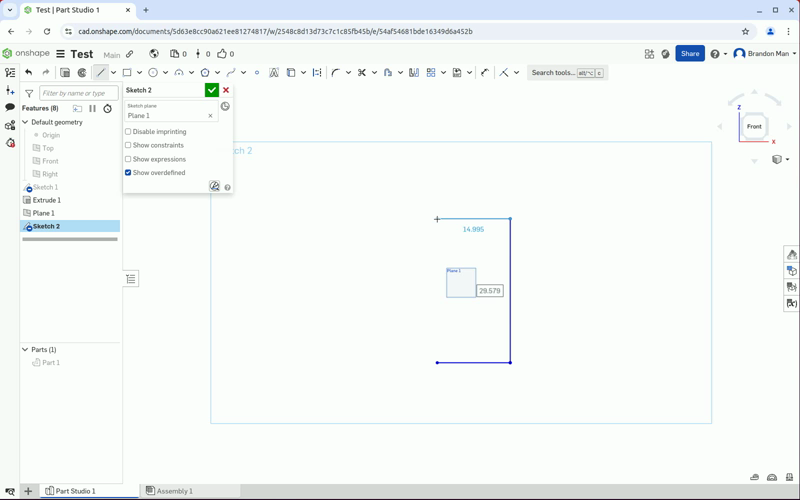
key_up(shift)
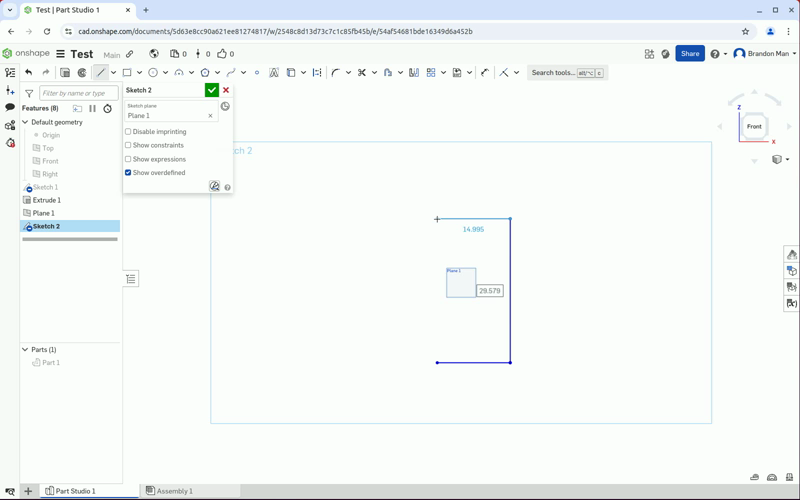
key_down(shift)
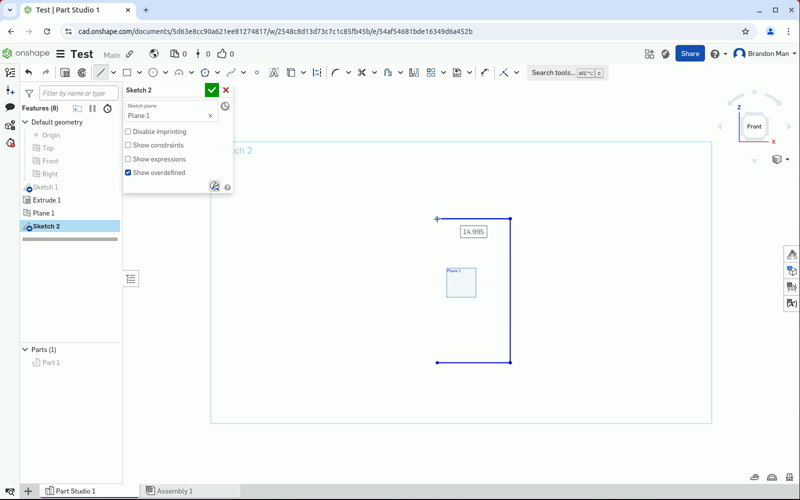
mouse_move(437, 362)
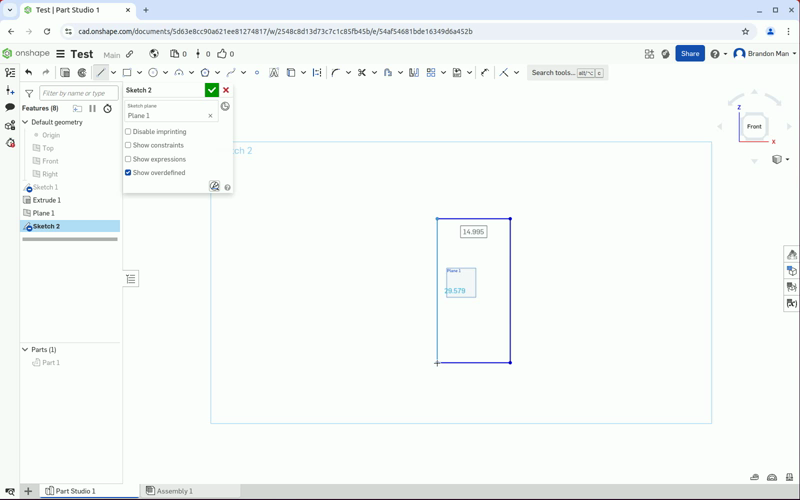
key_up(shift)
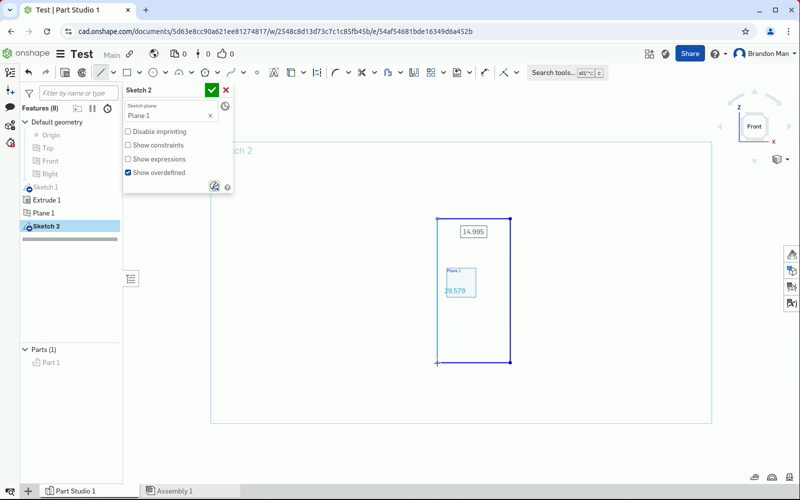
click(437, 362)
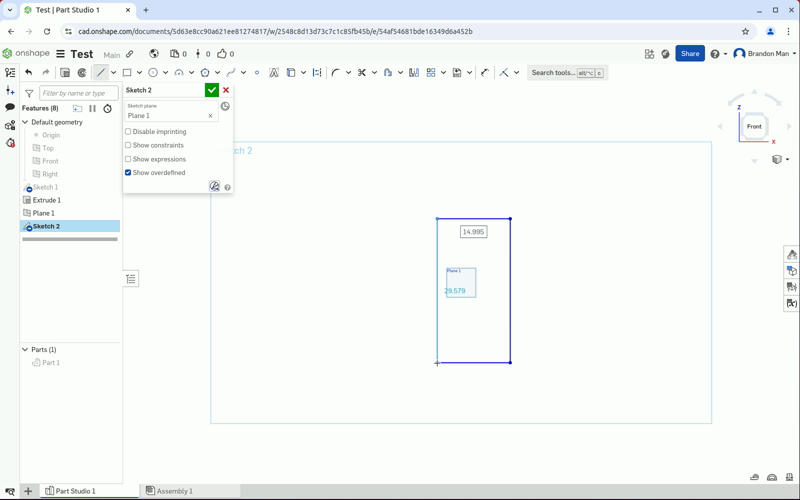
key(esc)
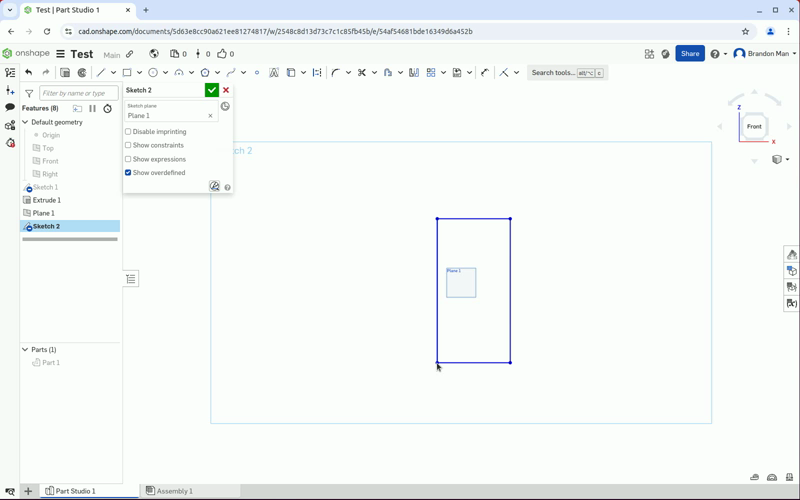
mouse_move(455, 248)
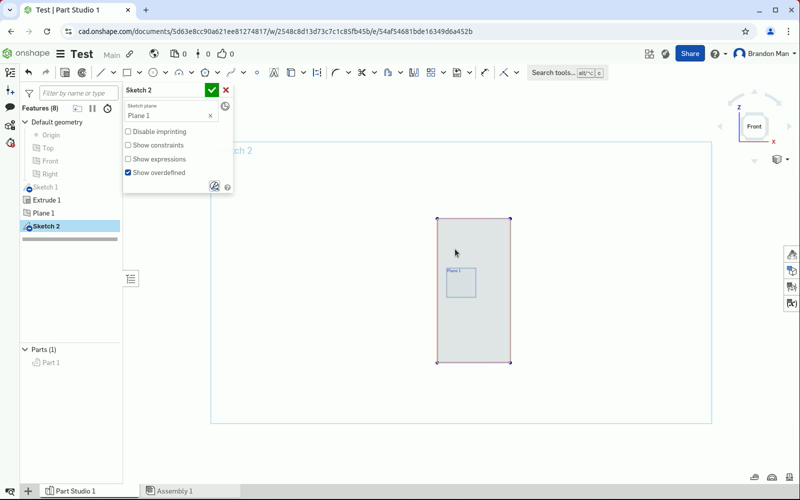
click(455, 248)
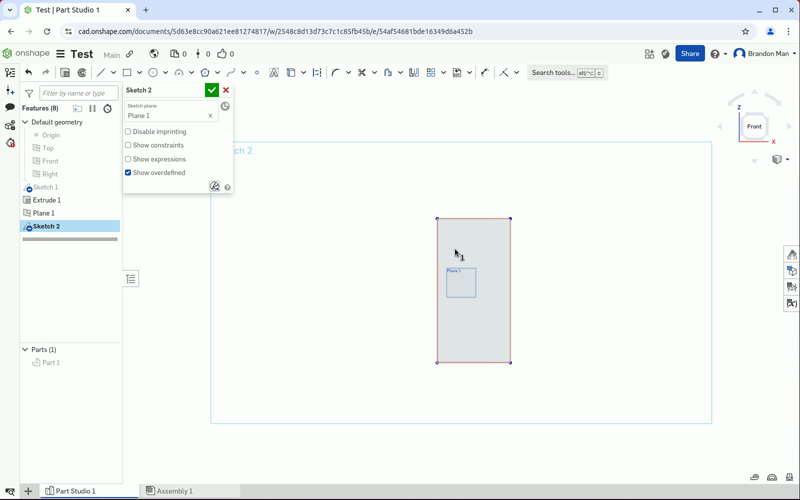
mouse_move(73, 352)
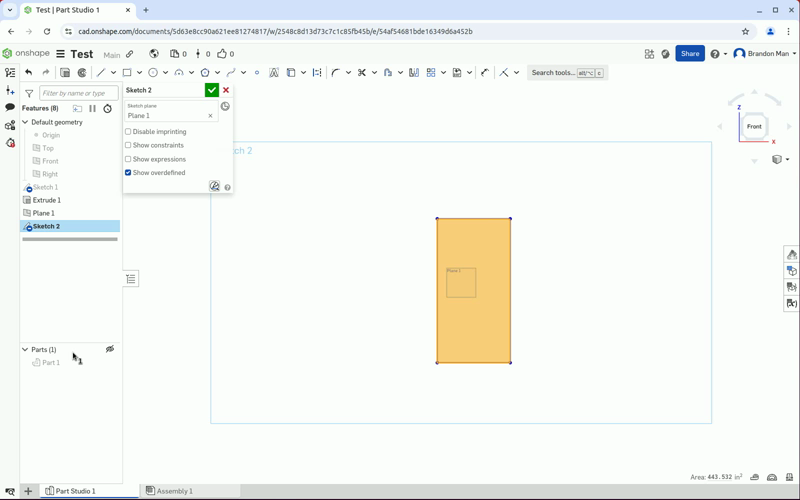
key(shift+y)
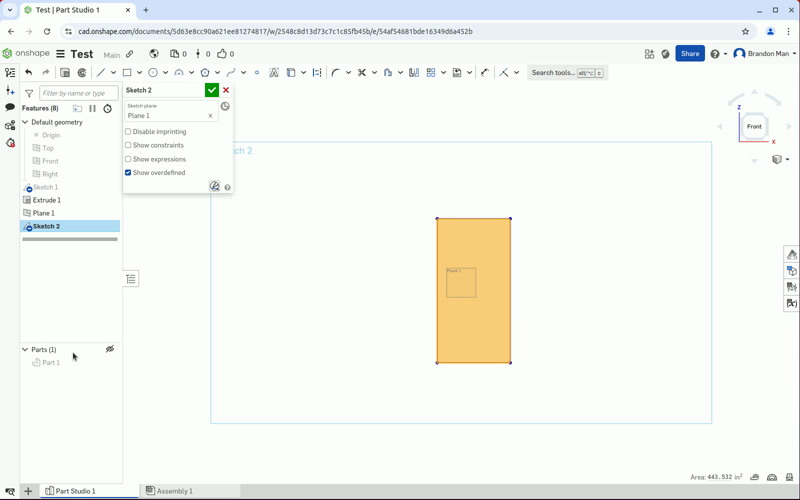
key(shift+e)
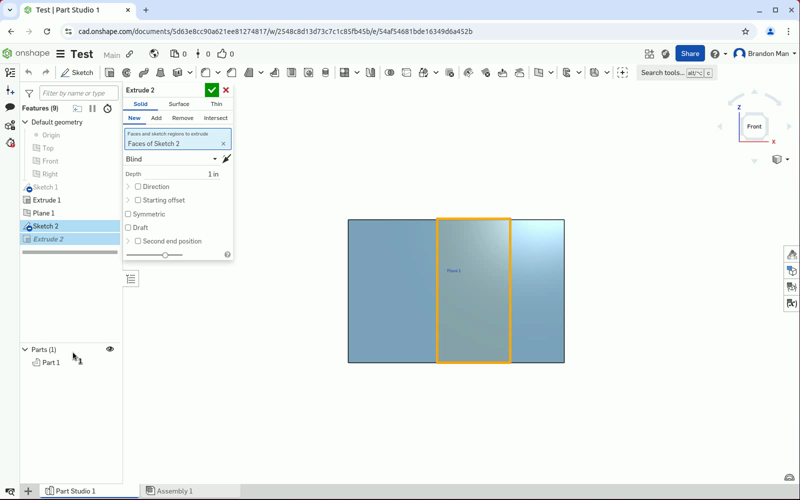
mouse_move(143, 106)
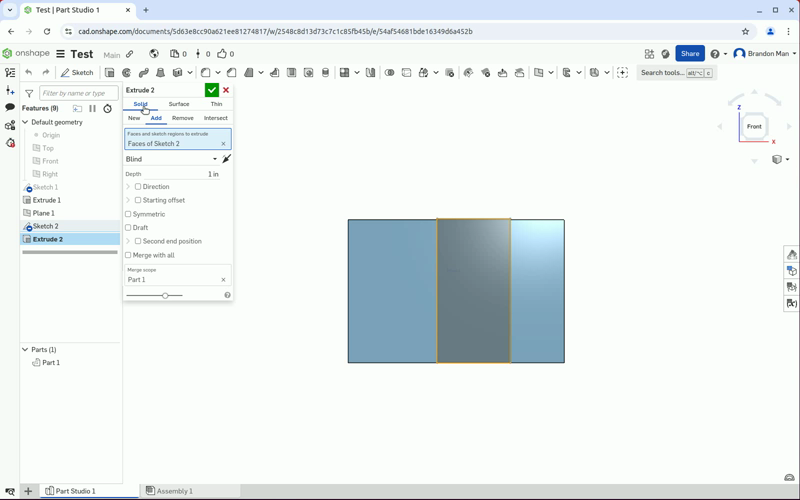
click(143, 106)
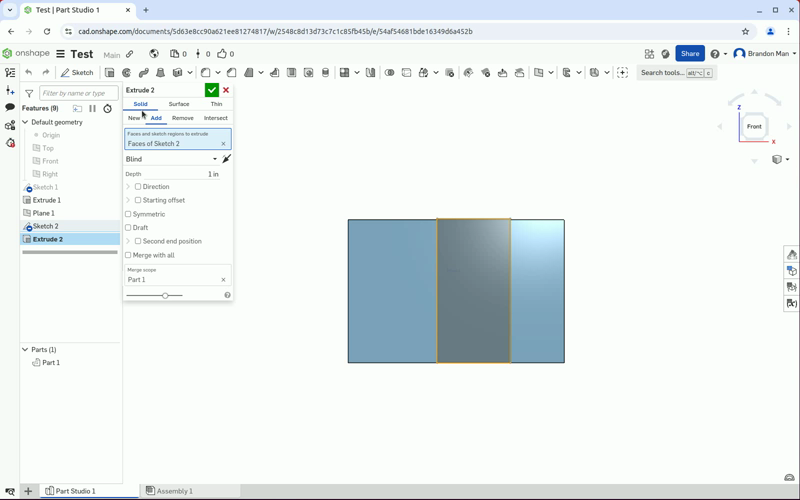
mouse_move(137, 120)
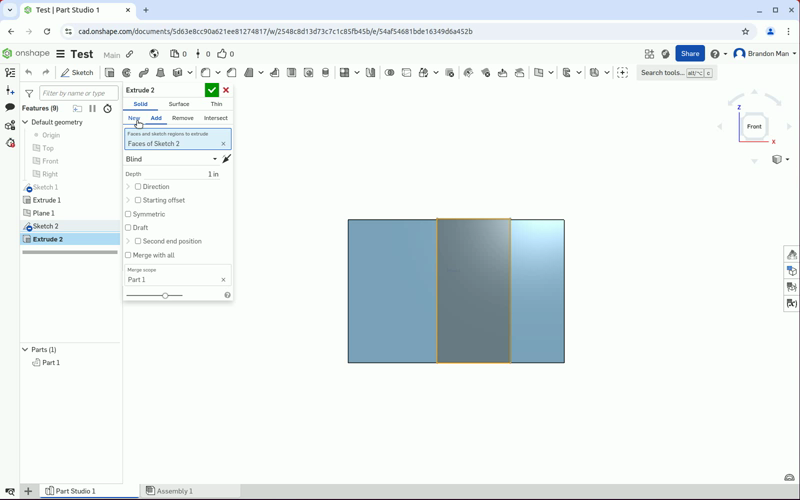
click(137, 120)
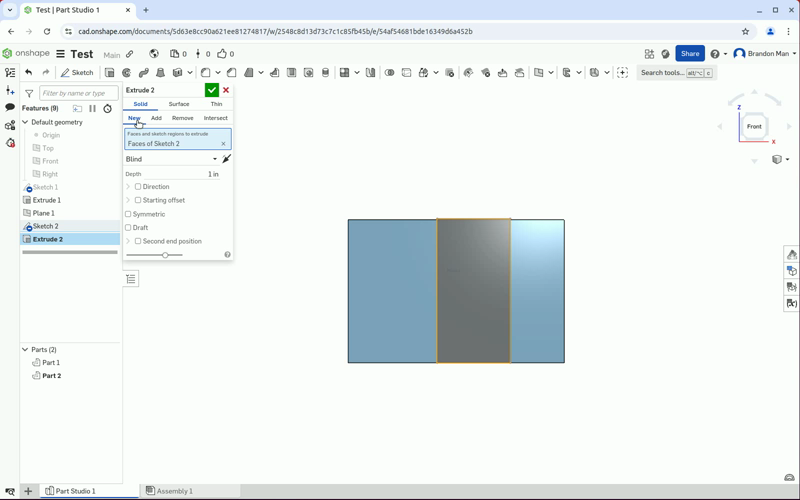
key(tab, 4)
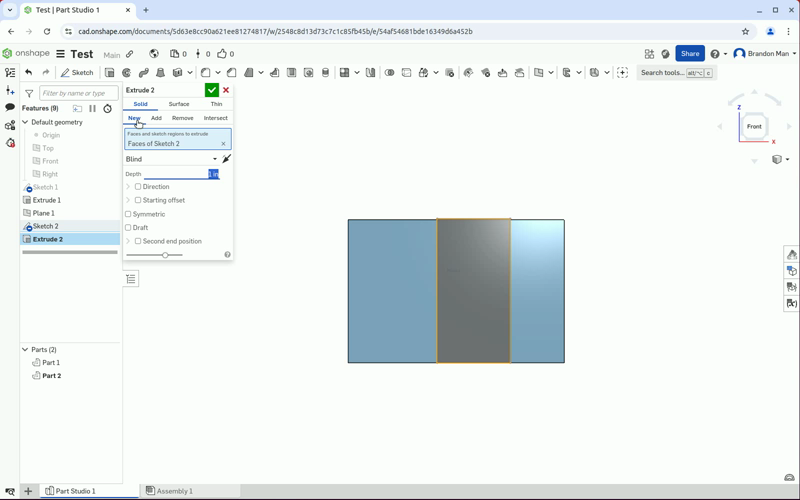
text(9.869)
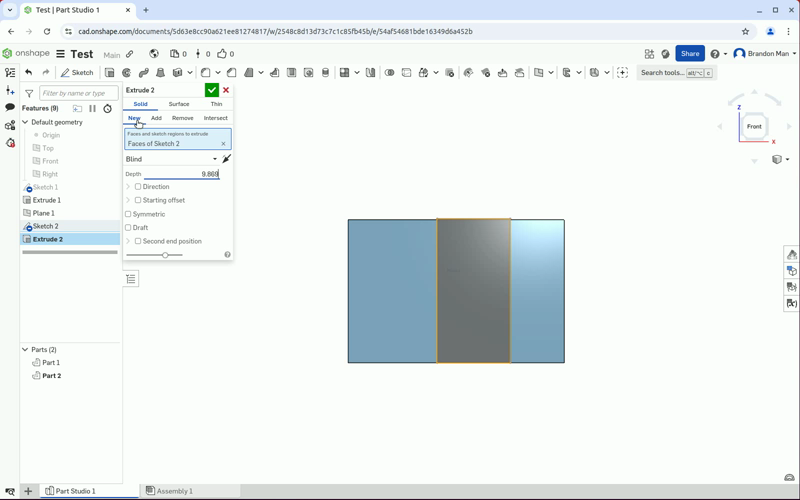
key(enter)
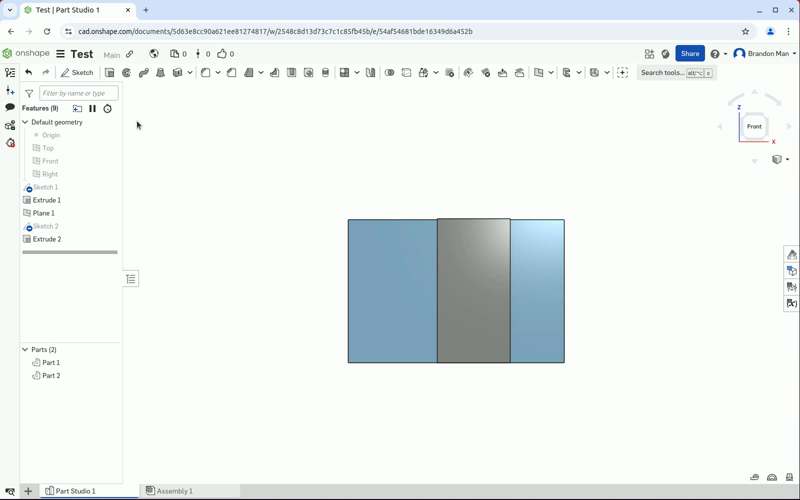
key(shift+h)
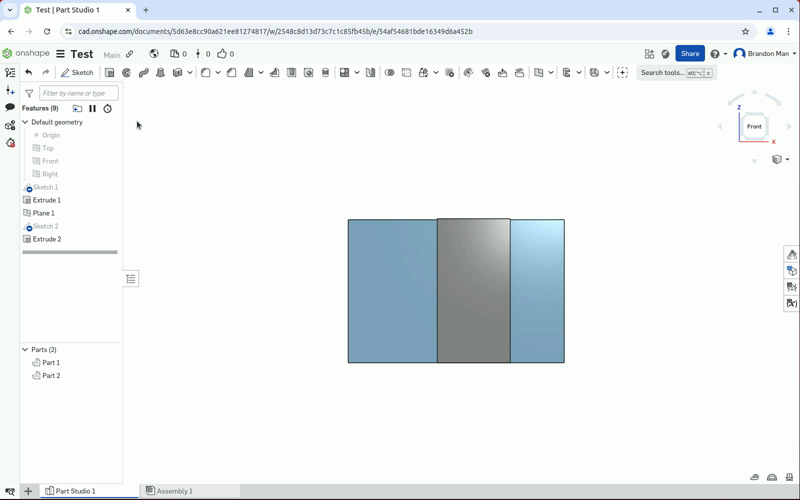
key(shift+h)
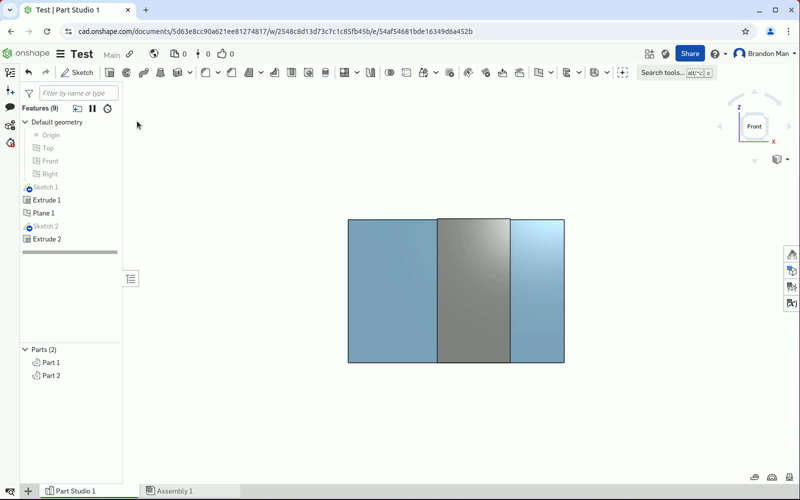
mouse_move(73, 189)
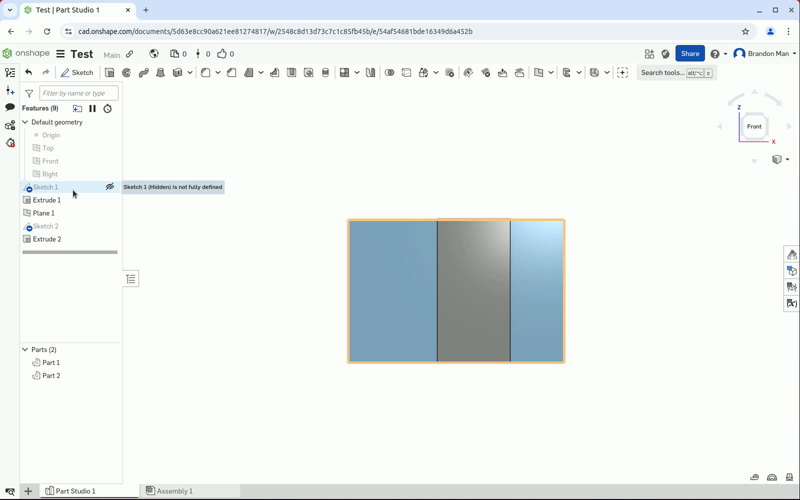
click(73, 189)
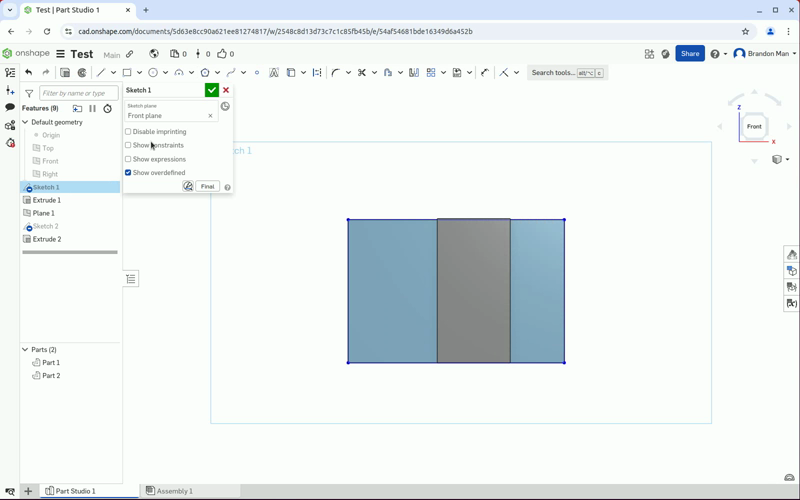
mouse_move(229, 92)
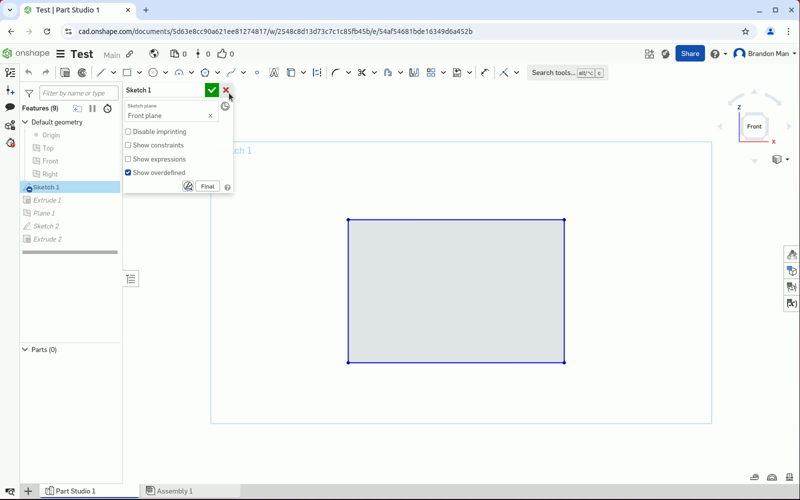
click(229, 92)
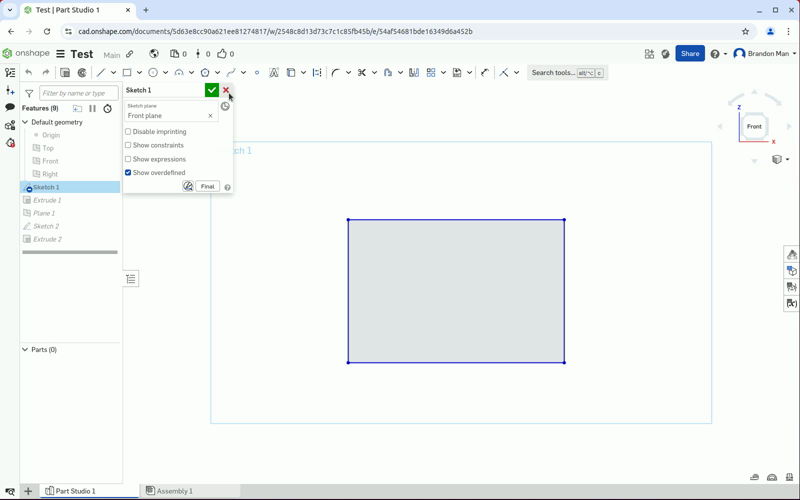
key(shift+s)
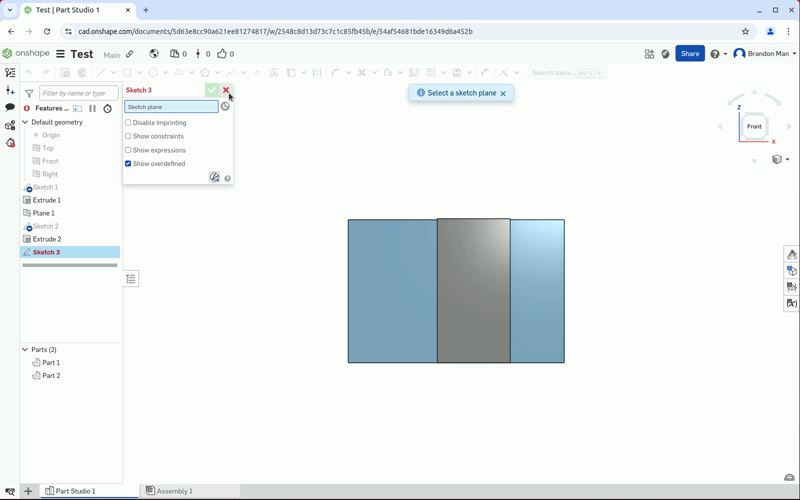
mouse_move(73, 215)
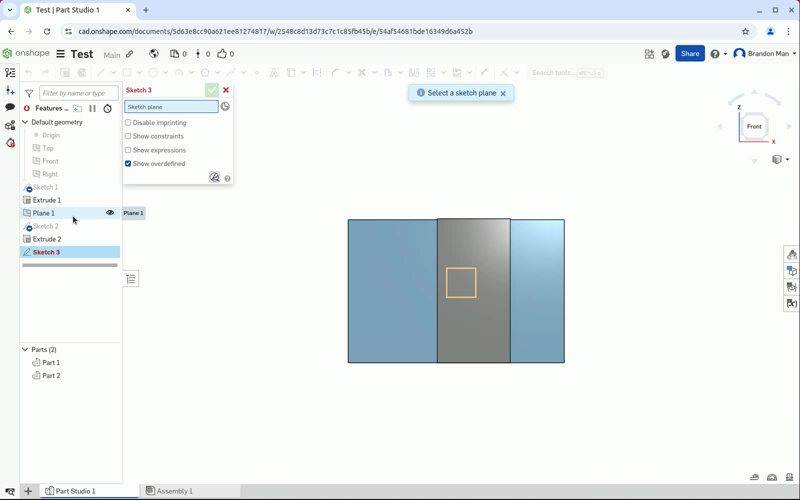
click(73, 215)
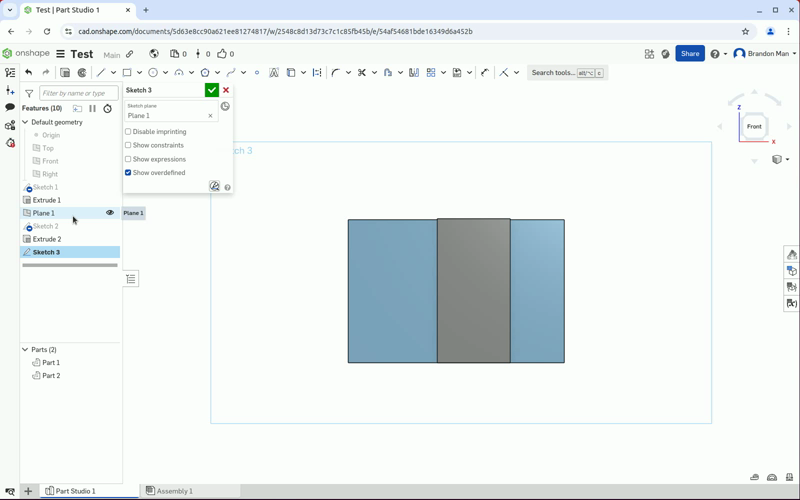
mouse_move(73, 352)
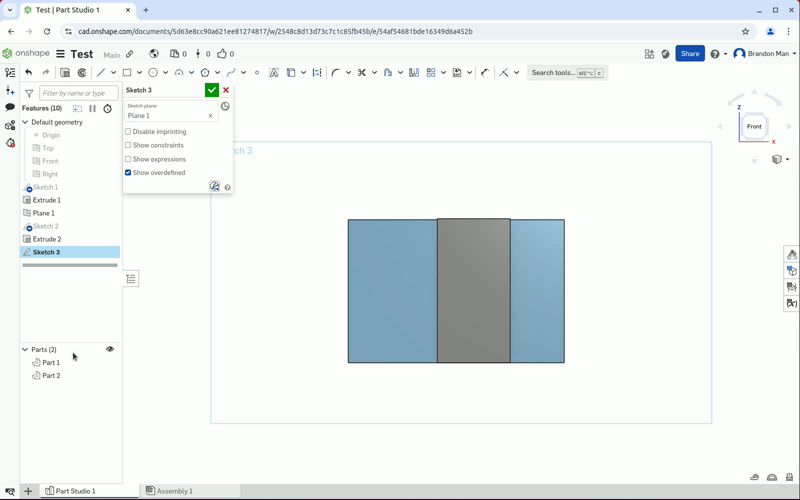
key(y)
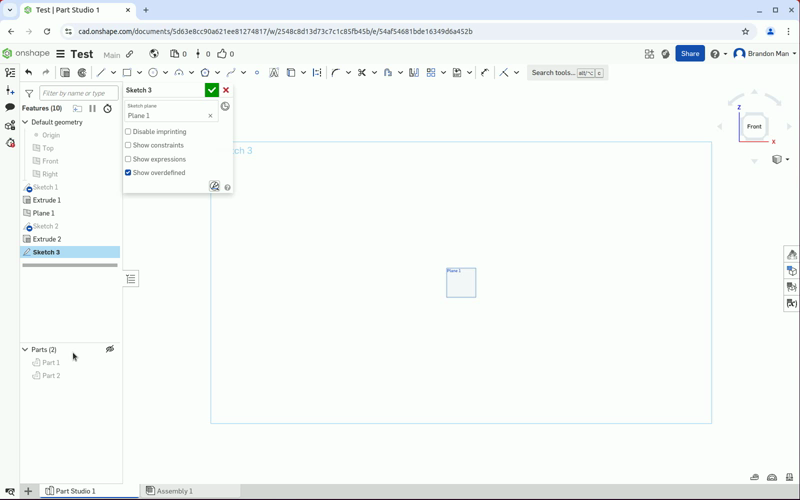
key(l)
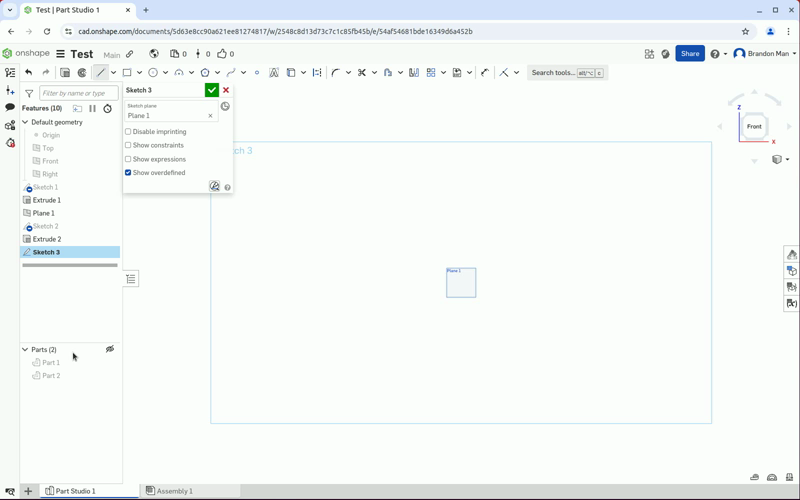
key_down(shift)
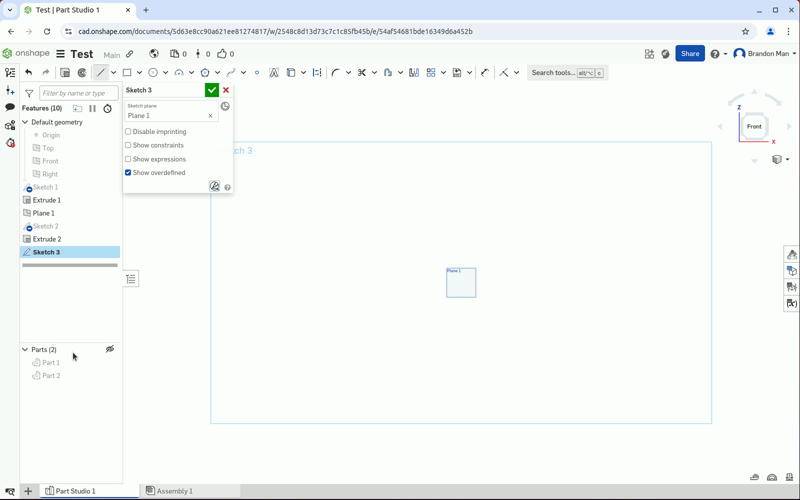
mouse_move(348, 362)
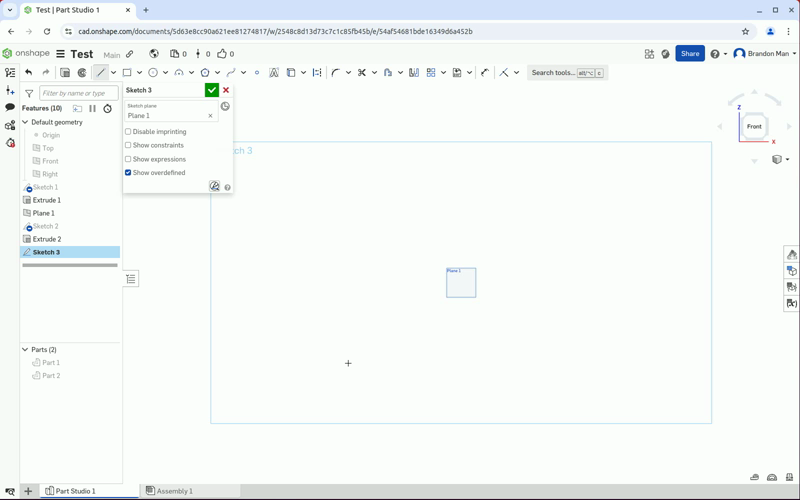
click(348, 362)
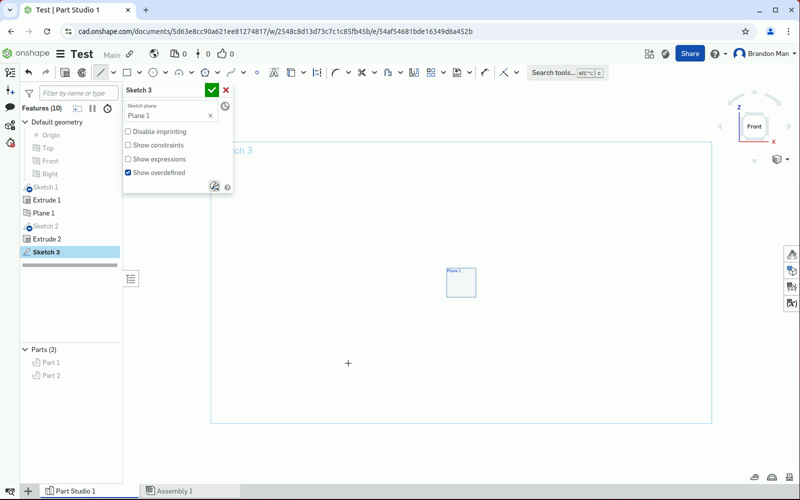
key_up(shift)
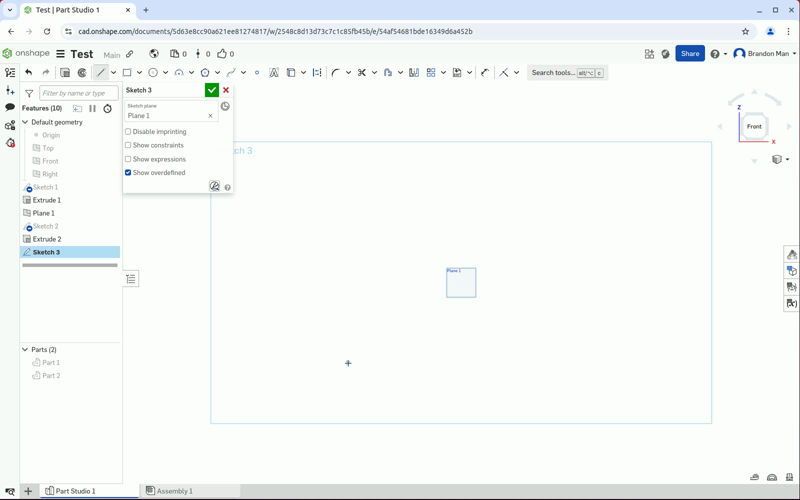
key_down(shift)
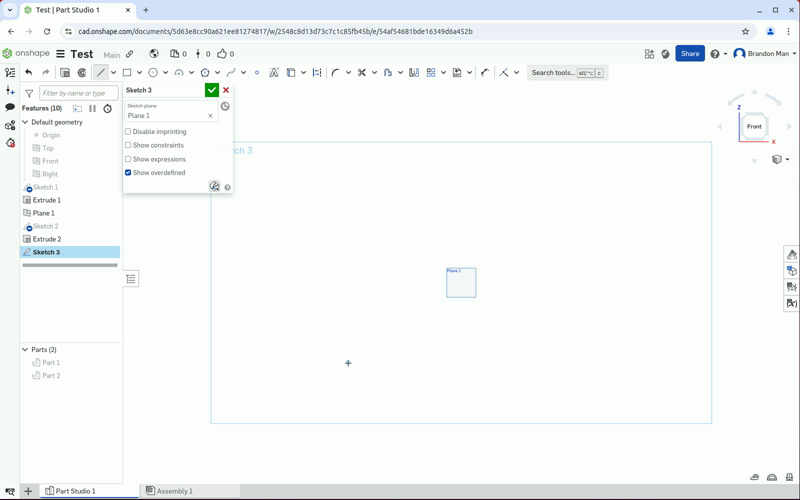
mouse_move(437, 362)
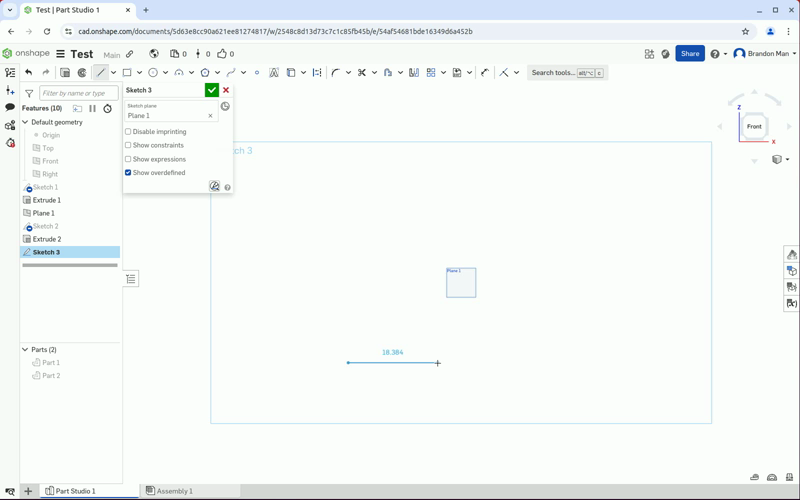
click(437, 362)
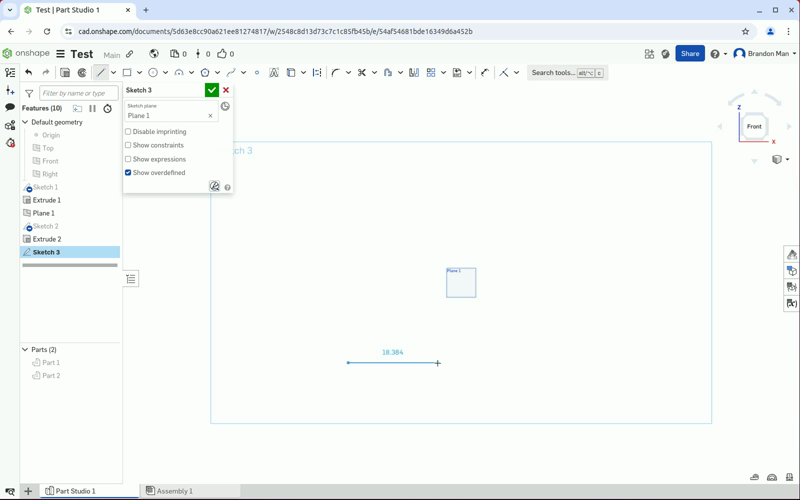
key_up(shift)
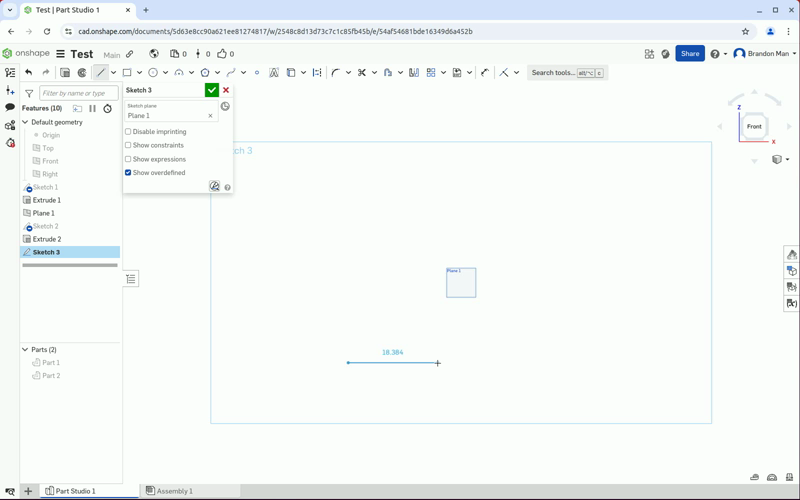
key_down(shift)
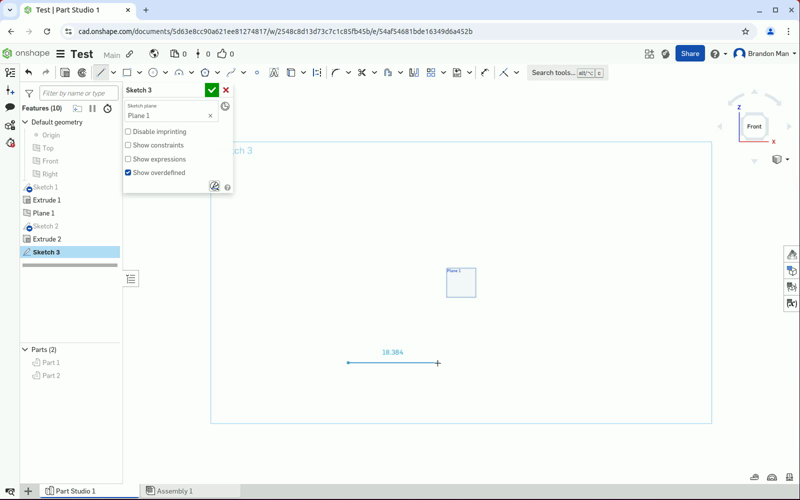
mouse_move(437, 290)
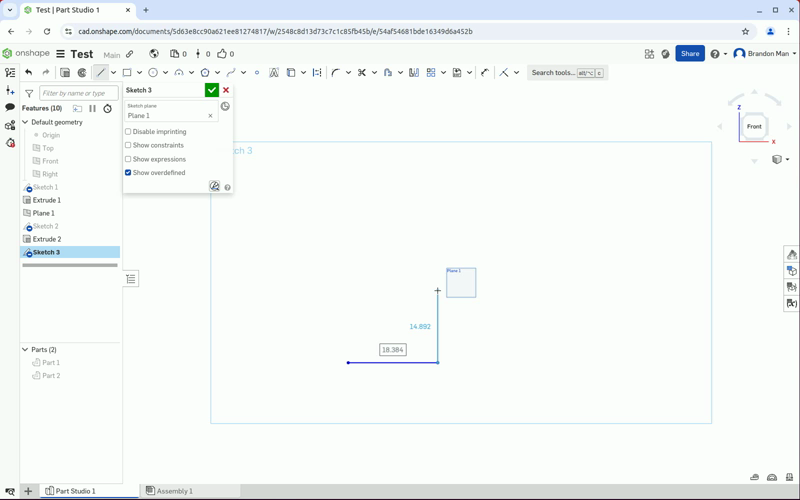
click(437, 290)
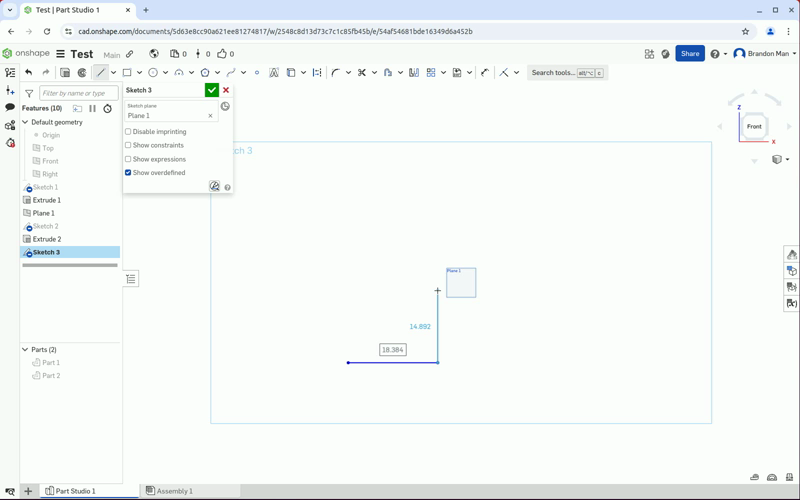
key_up(shift)
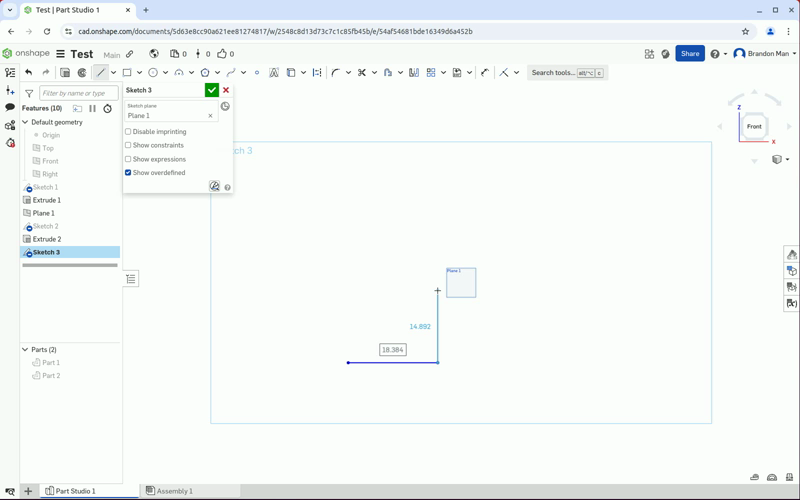
key_down(shift)
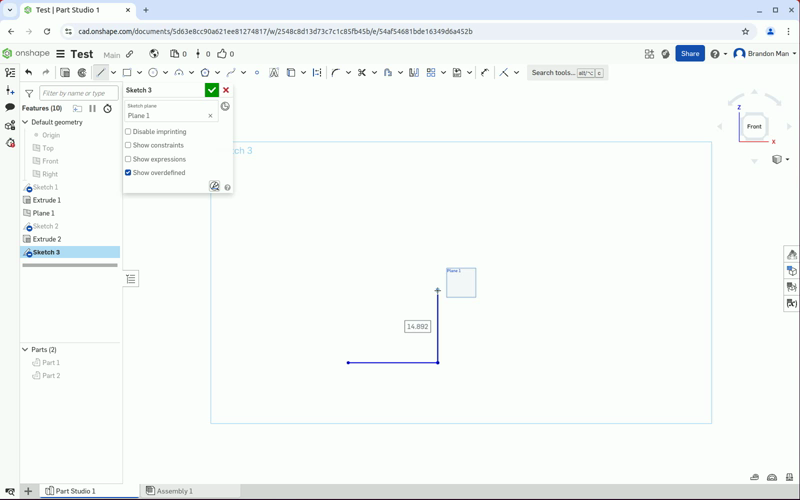
mouse_move(348, 290)
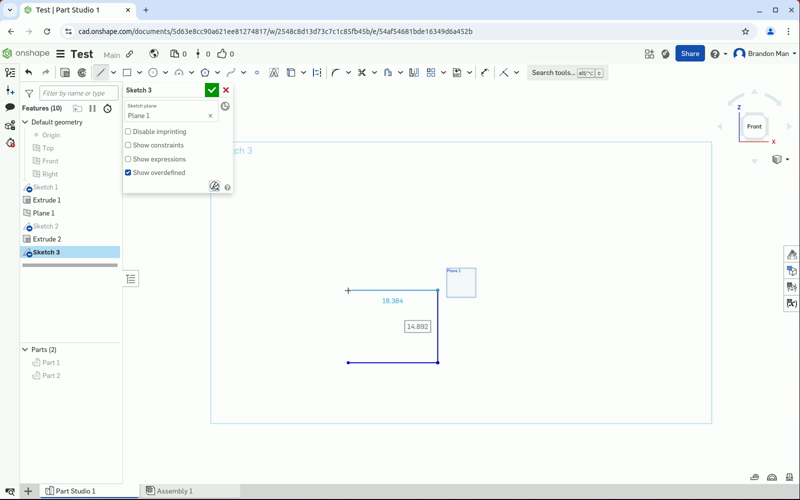
click(348, 290)
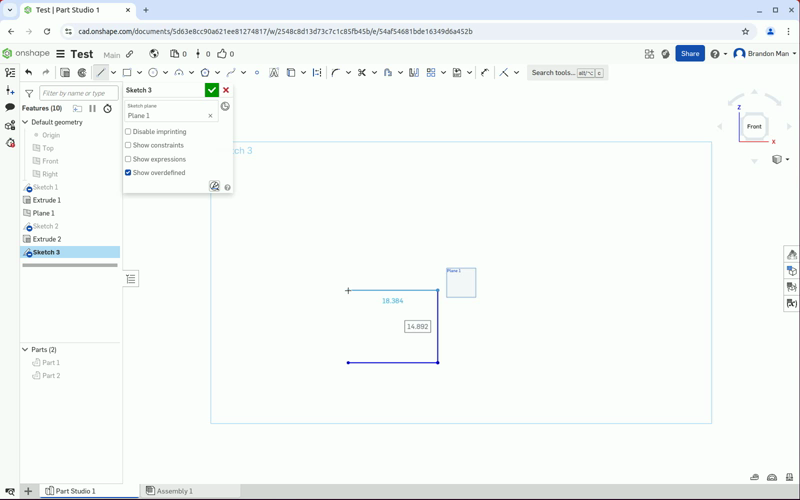
key_up(shift)
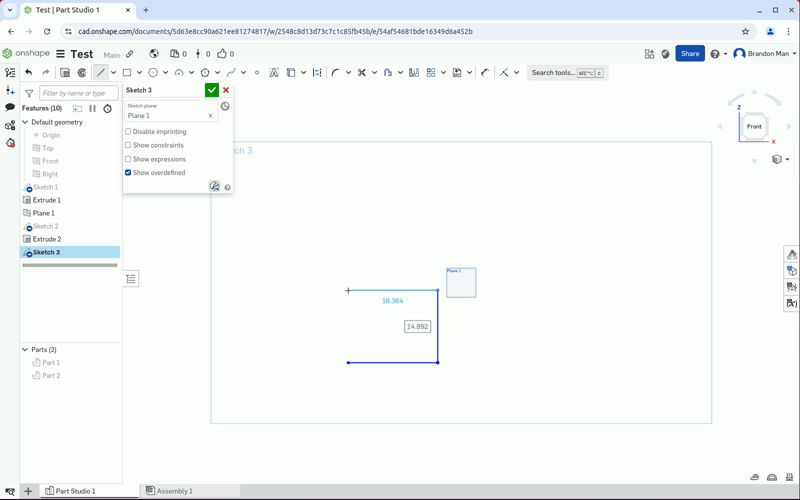
key_down(shift)
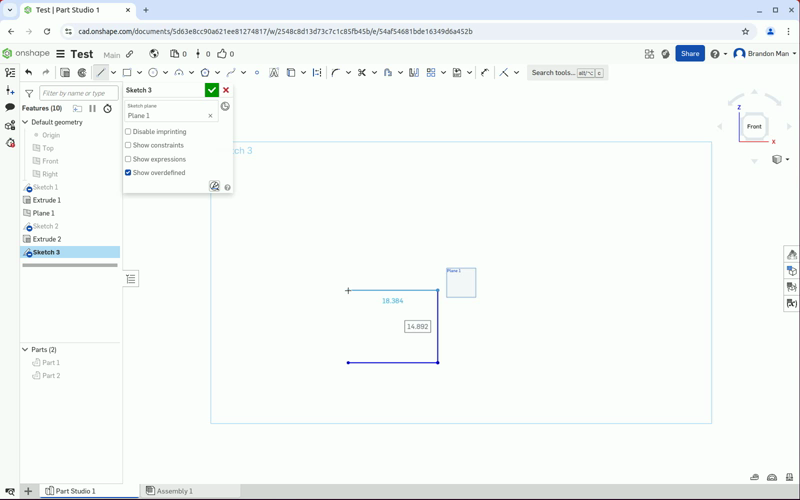
mouse_move(348, 362)
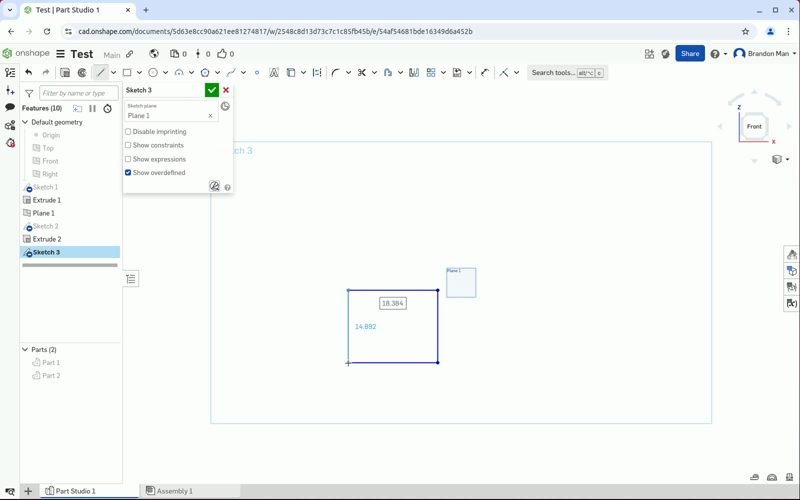
key_up(shift)
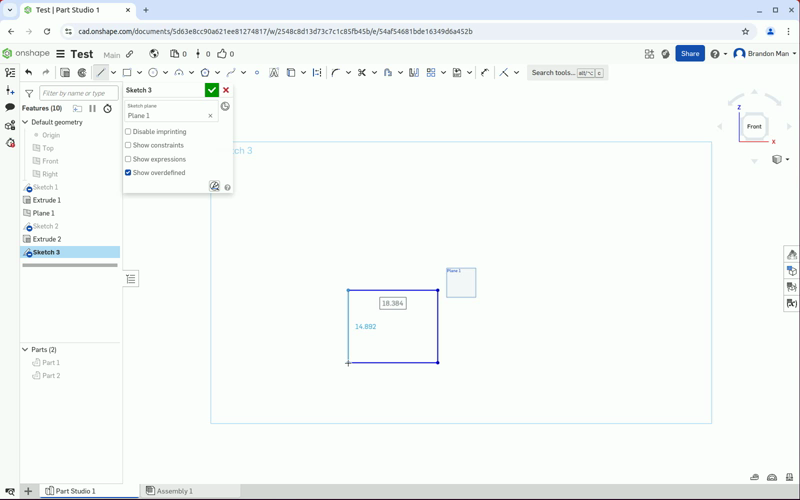
click(348, 362)
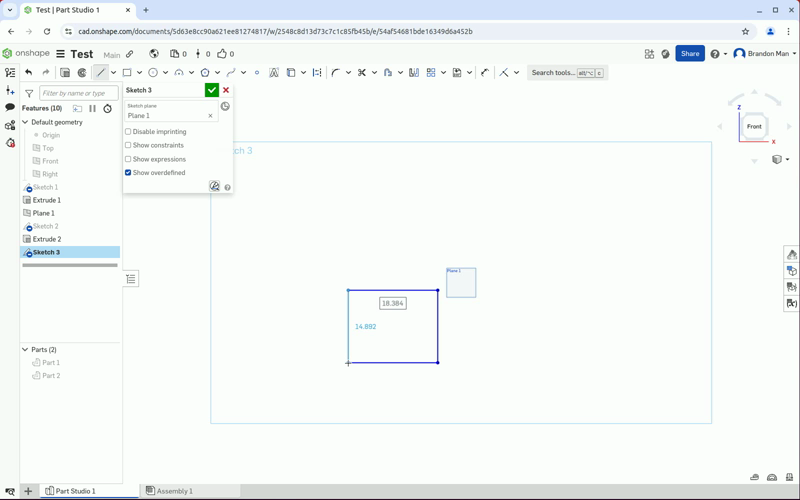
key(esc)
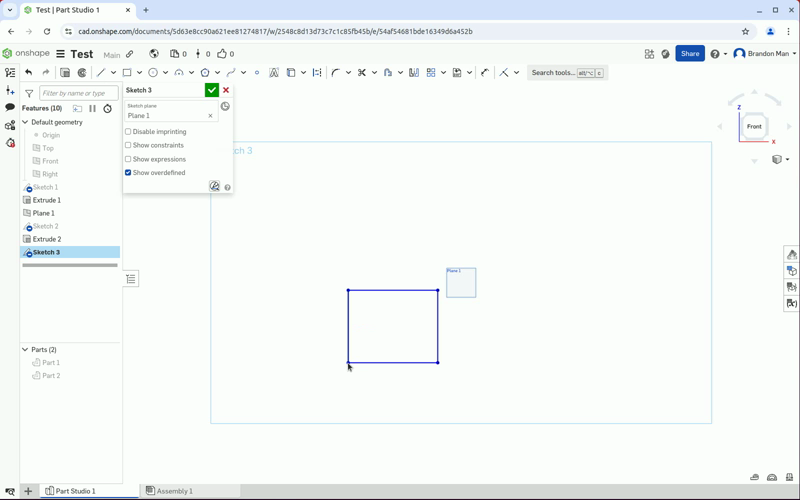
mouse_move(387, 350)
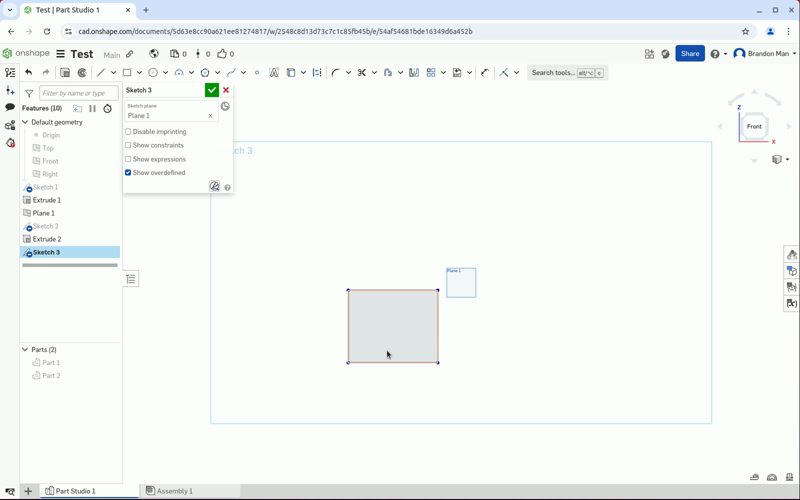
click(387, 350)
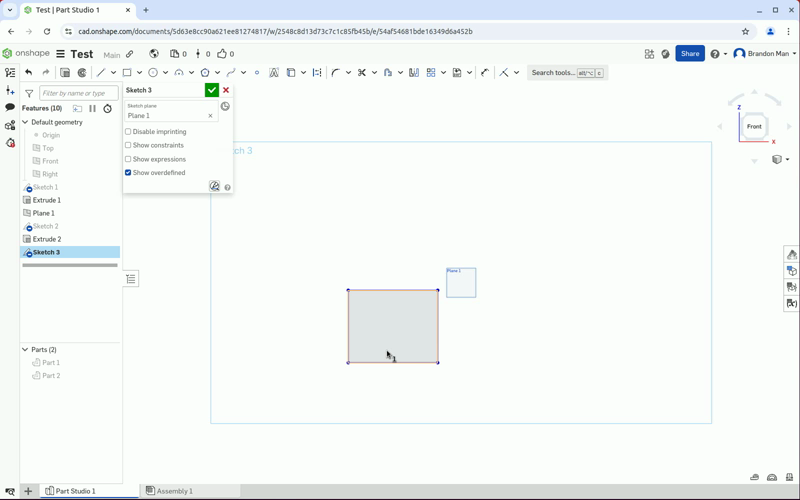
mouse_move(73, 352)
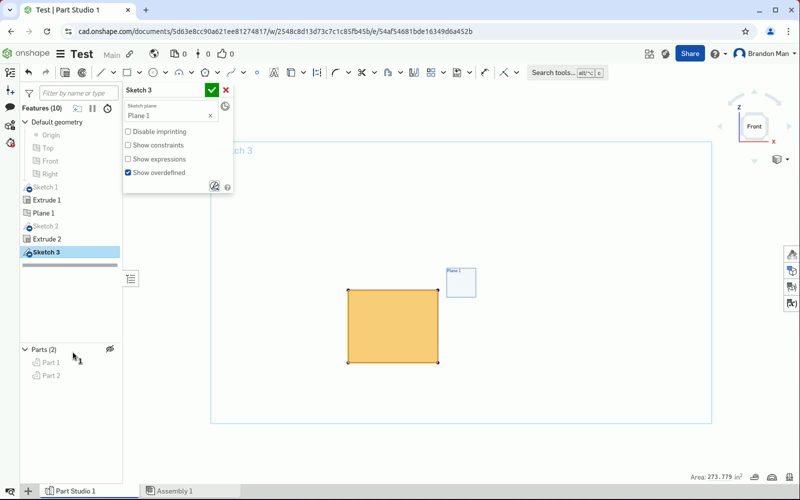
key(shift+y)
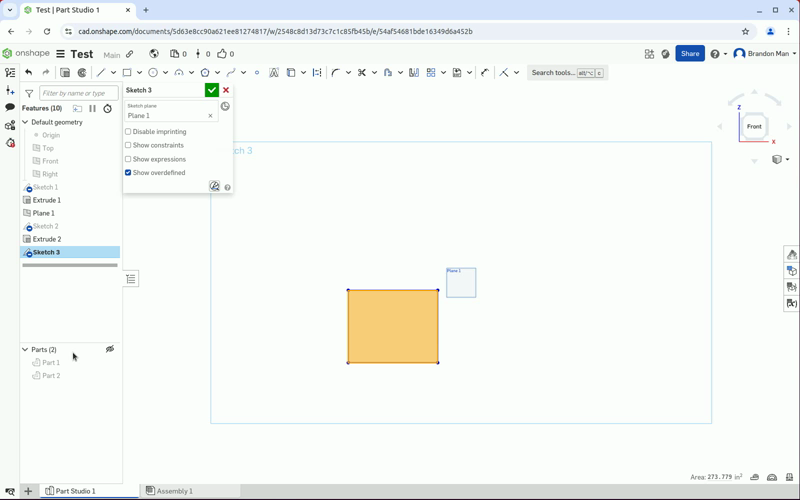
key(shift+e)
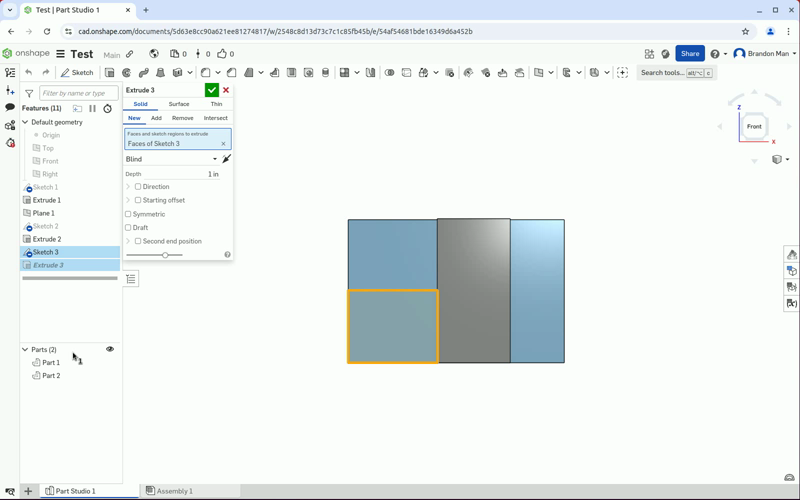
mouse_move(143, 106)
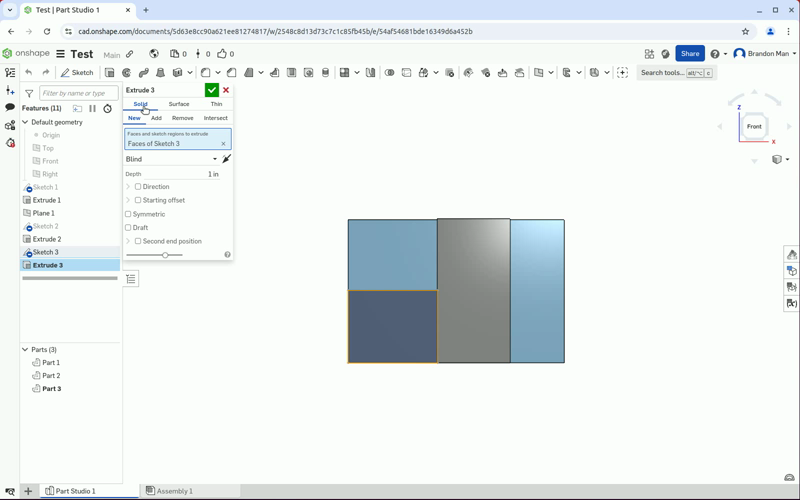
click(143, 106)
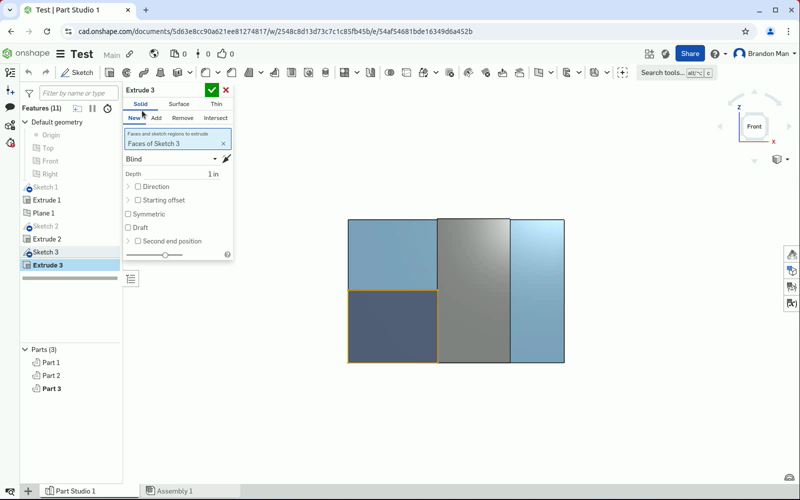
mouse_move(137, 120)
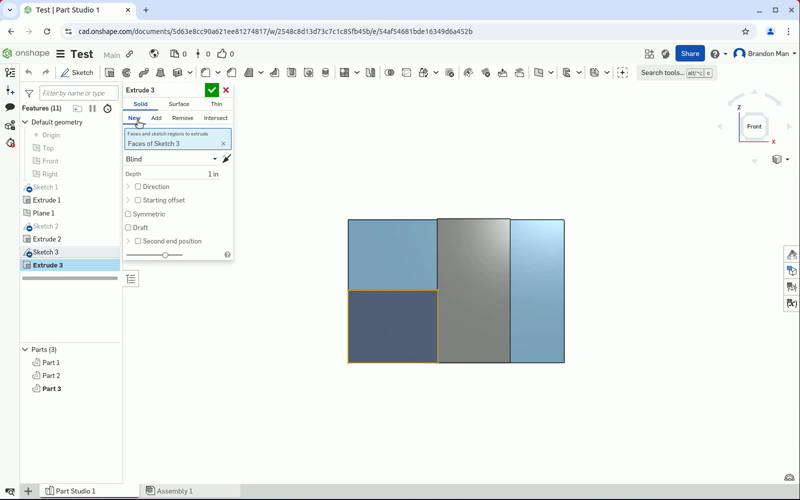
click(137, 120)
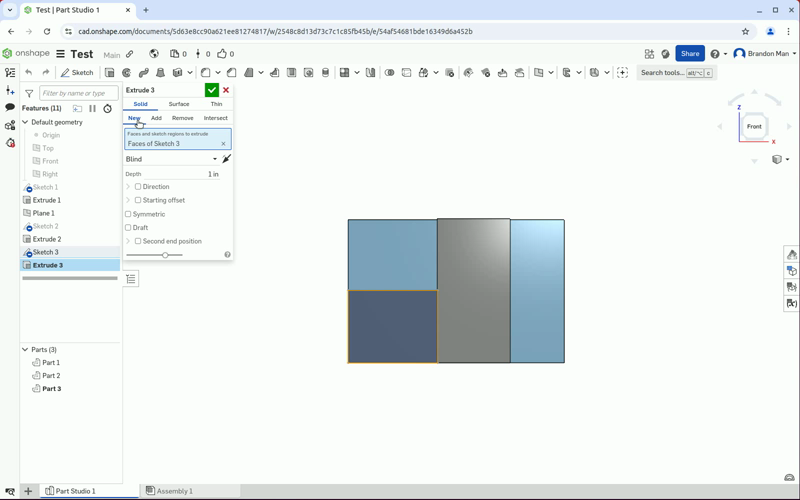
key(tab, 4)
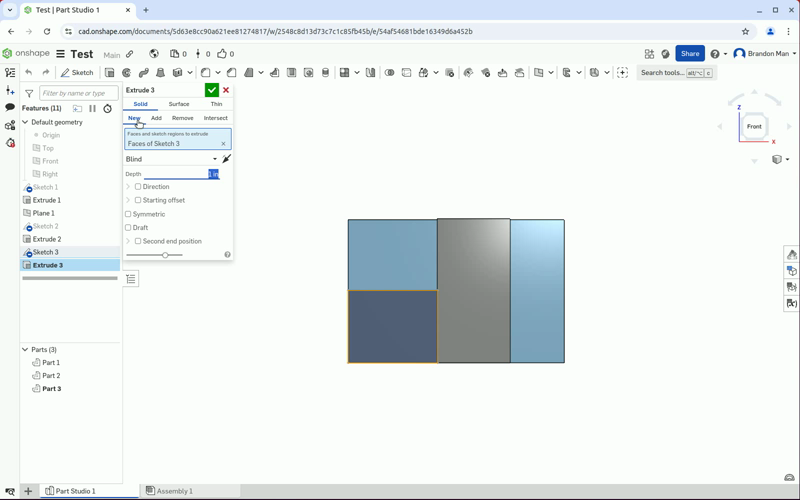
text(9.869)
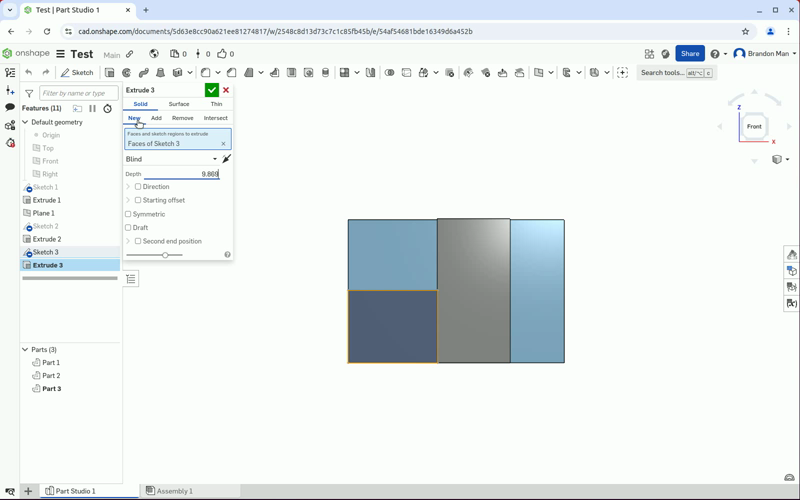
key(enter)
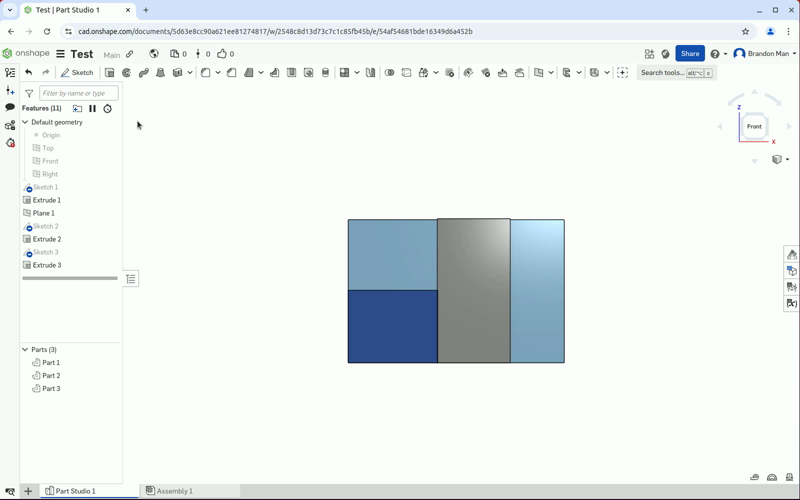
key(shift+h)
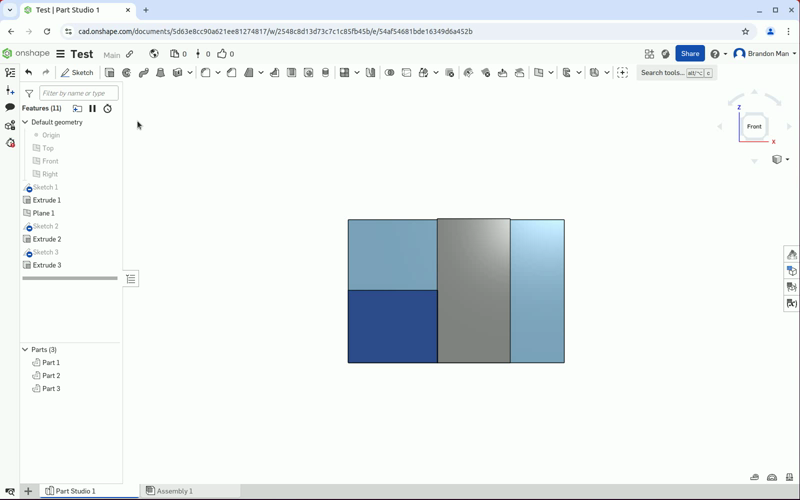
key(shift+h)
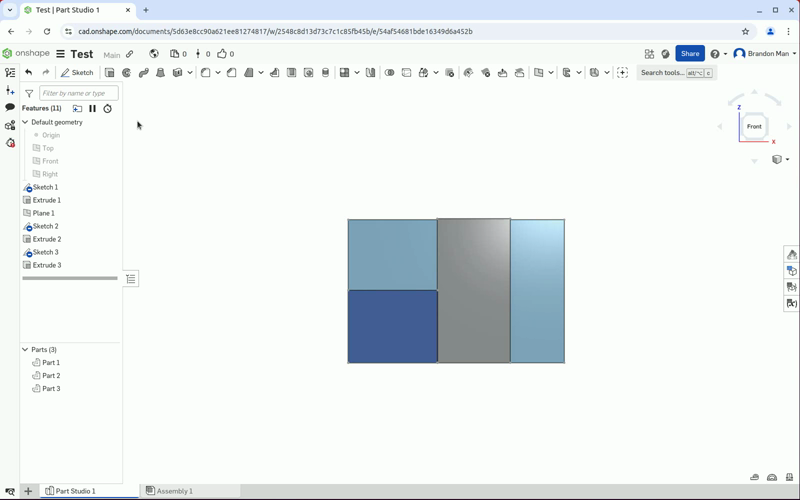
key(shift+7)
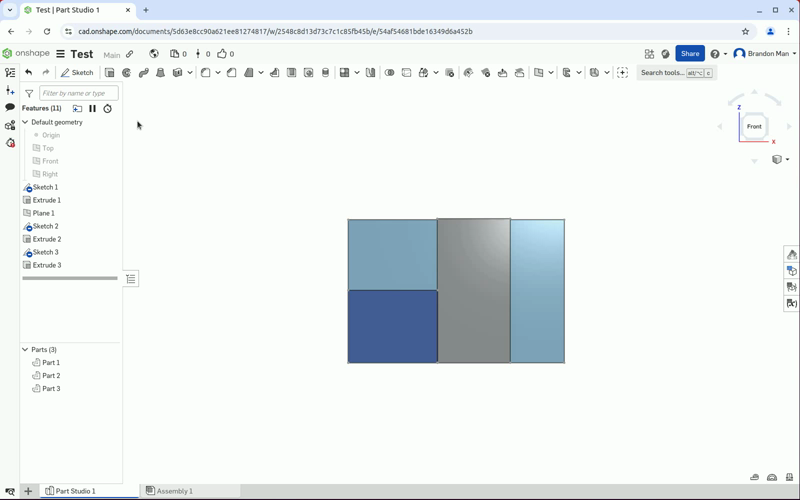
key(left, 2)
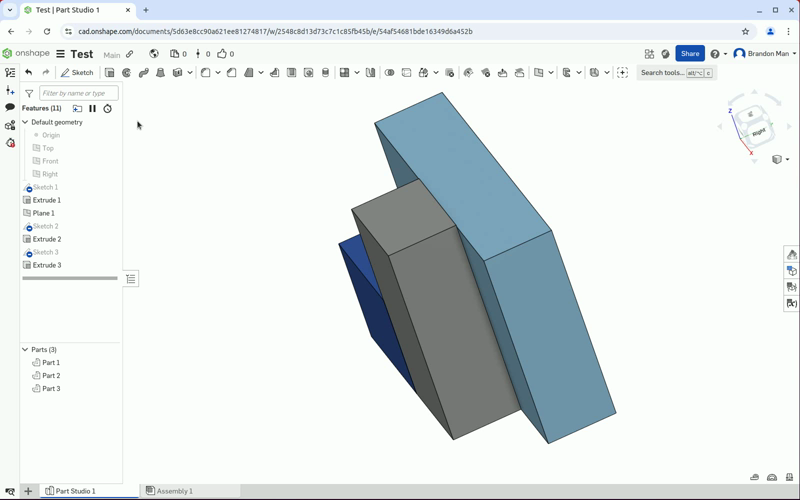
key(down, 2)
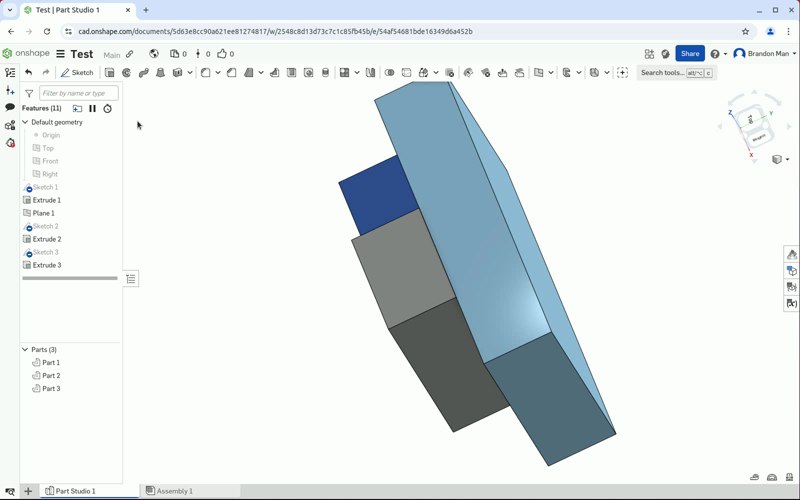
key(up, 2)
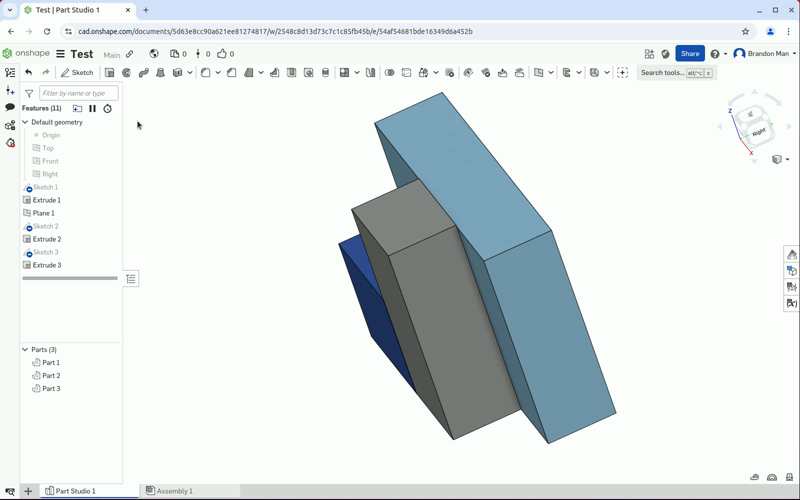
key(right, 2)
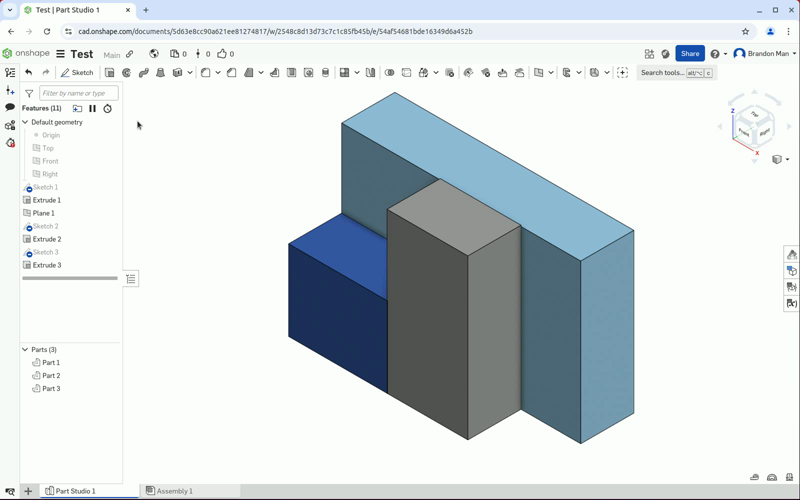
mouse_move(73, 189)
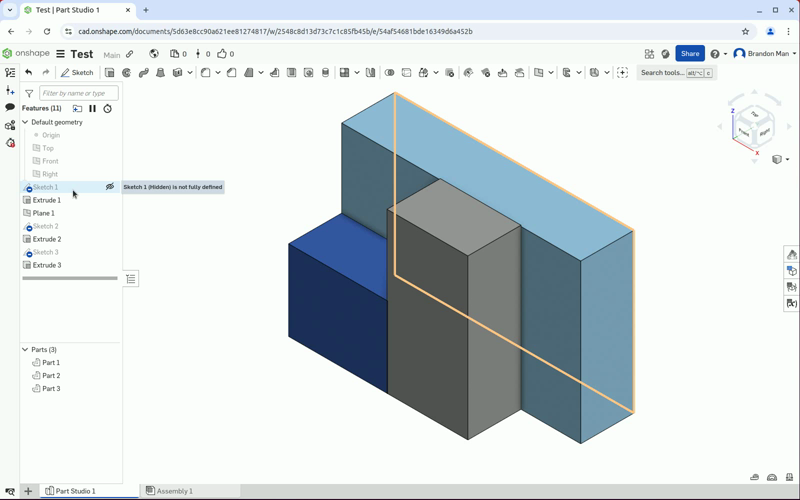
click(73, 189)